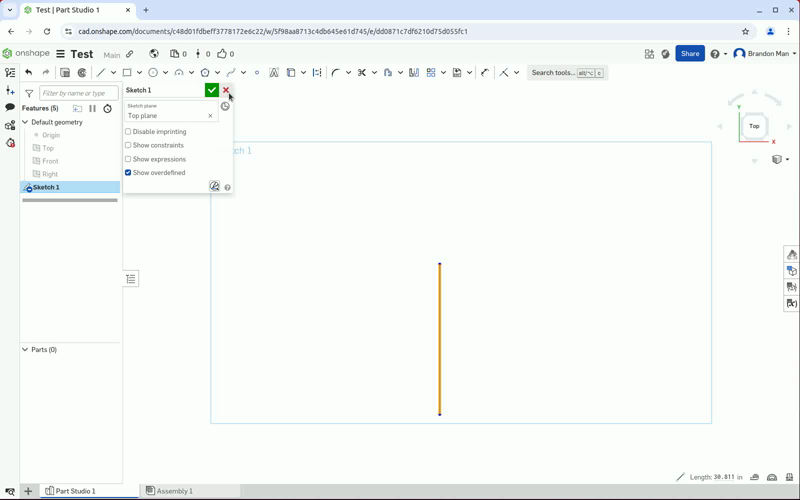
key(shift+h)
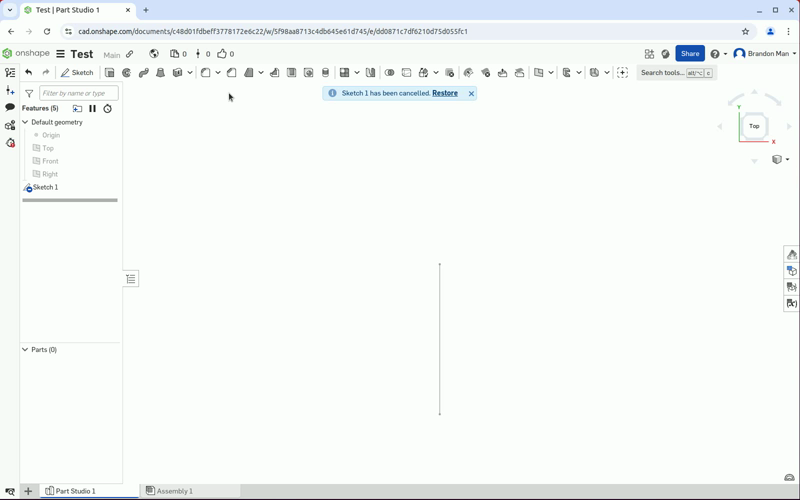
mouse_move(73, 352)
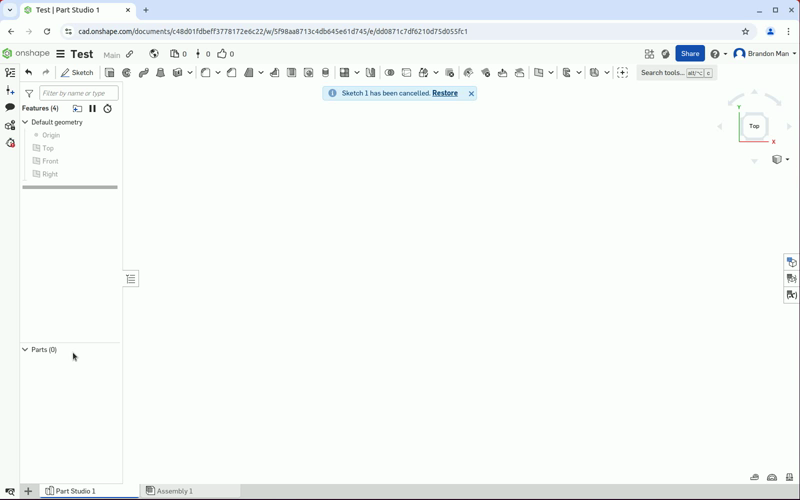
key(y)
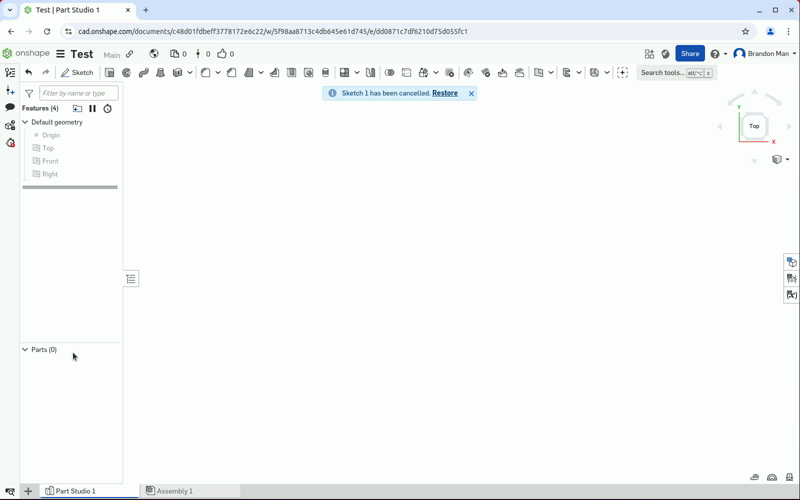
key(shift+p)
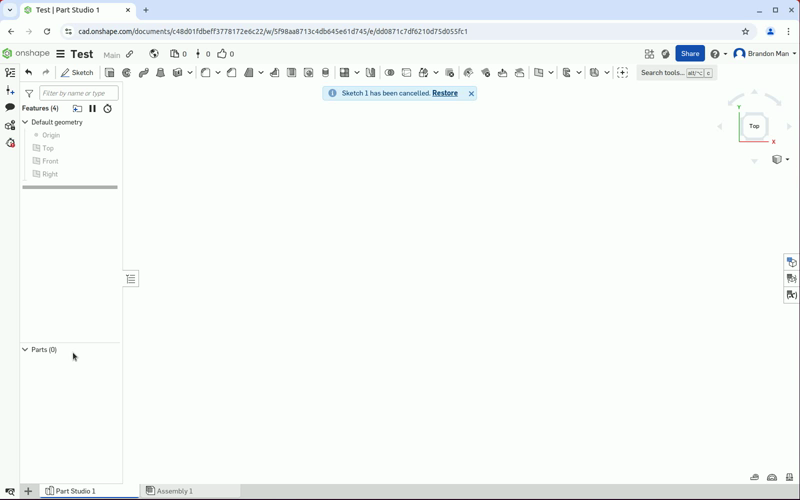
key(space)
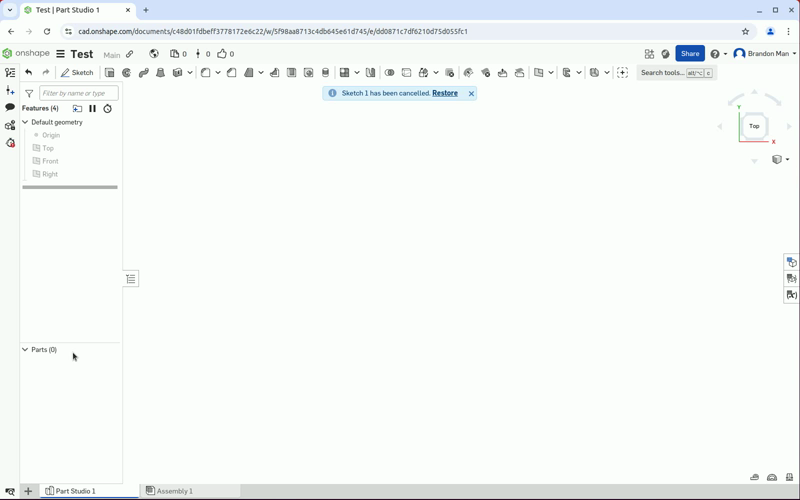
key_down(shift)
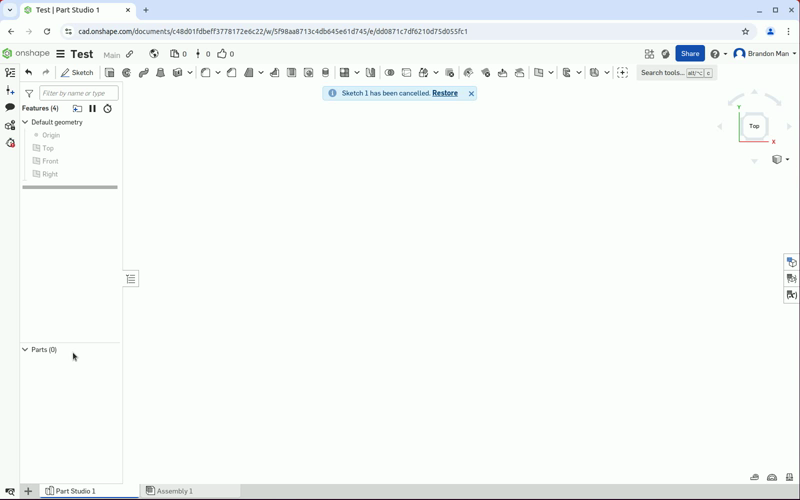
key(up)
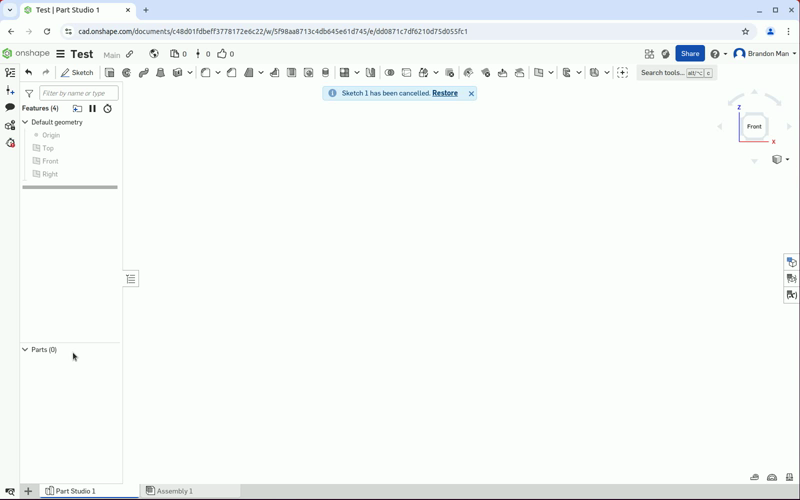
key_up(shift)
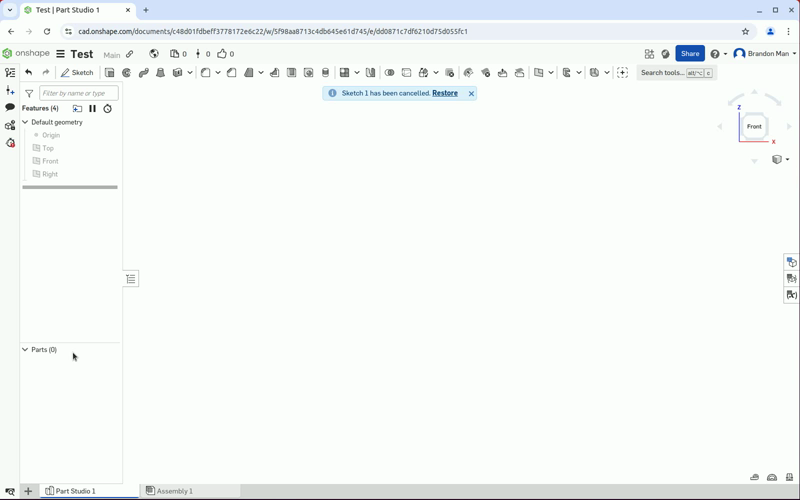
mouse_move(73, 352)
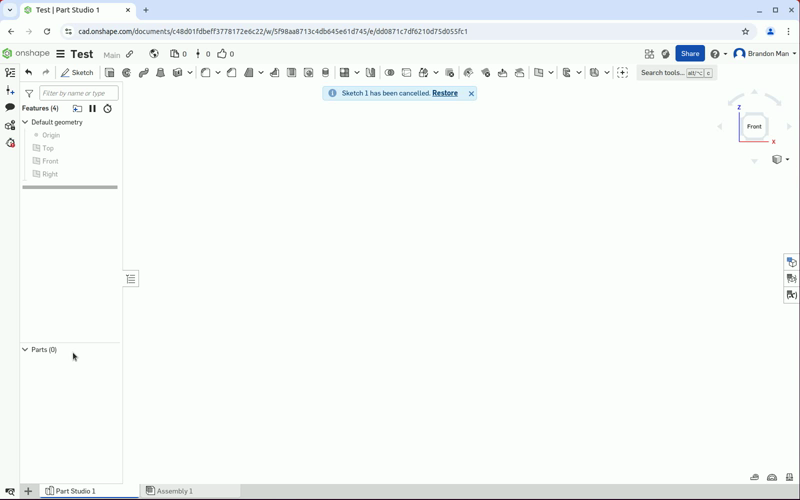
key(shift+y)
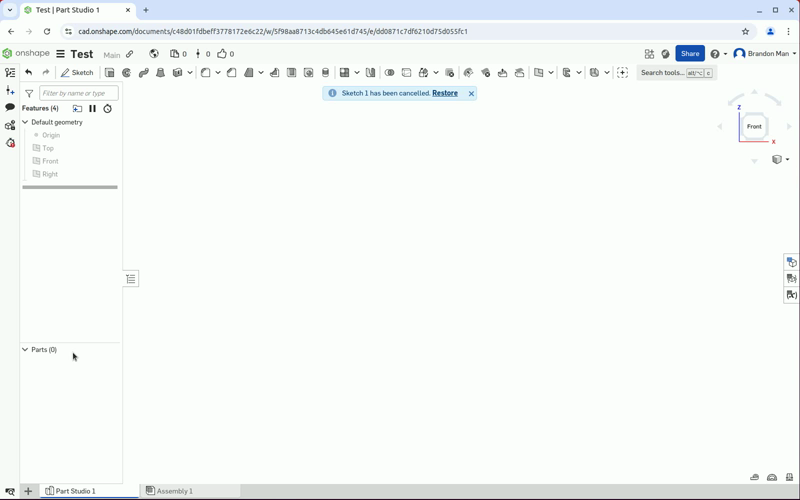
key(shift+s)
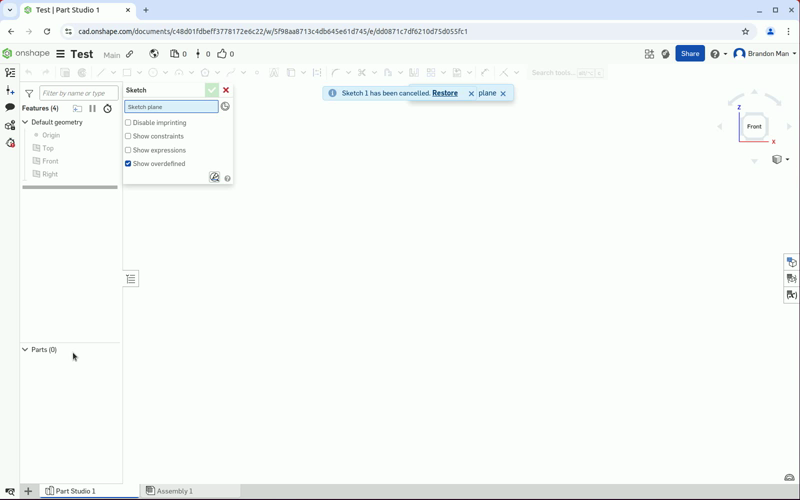
mouse_move(73, 163)
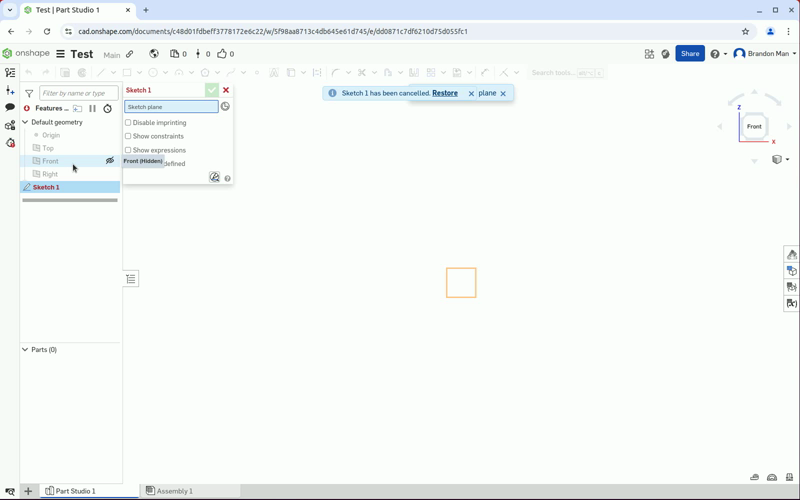
click(73, 163)
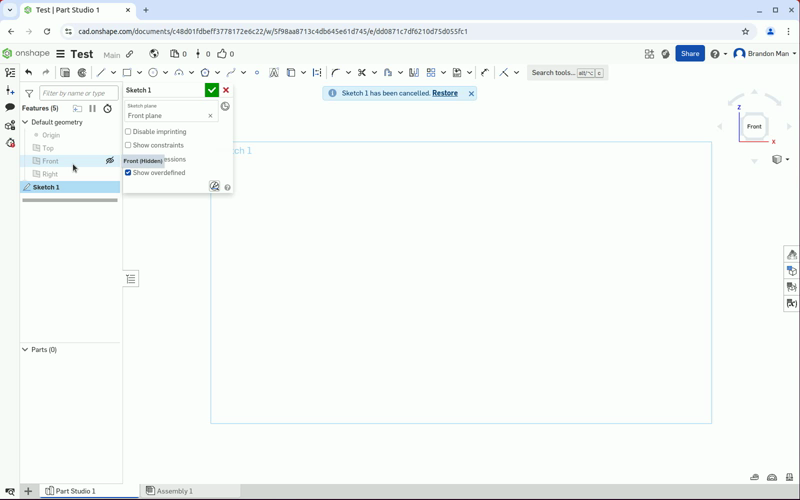
mouse_move(73, 352)
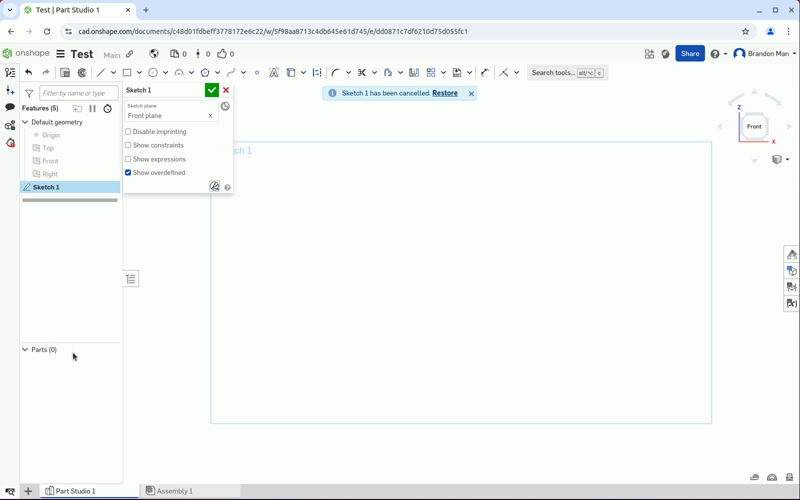
key(y)
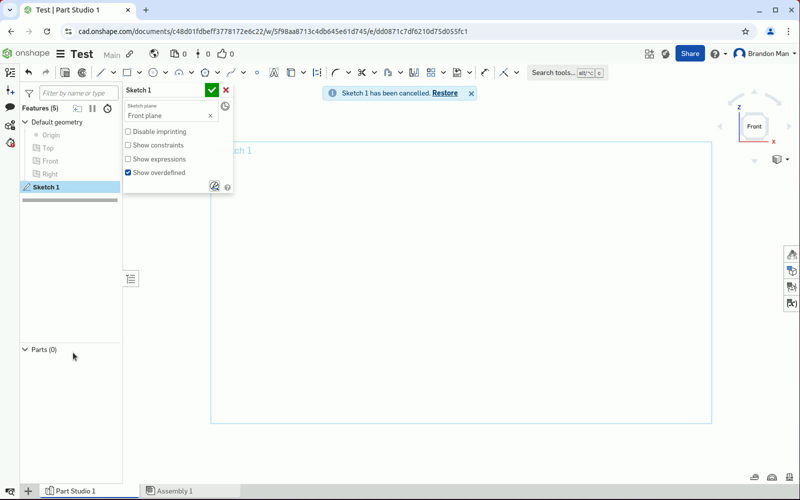
key(c)
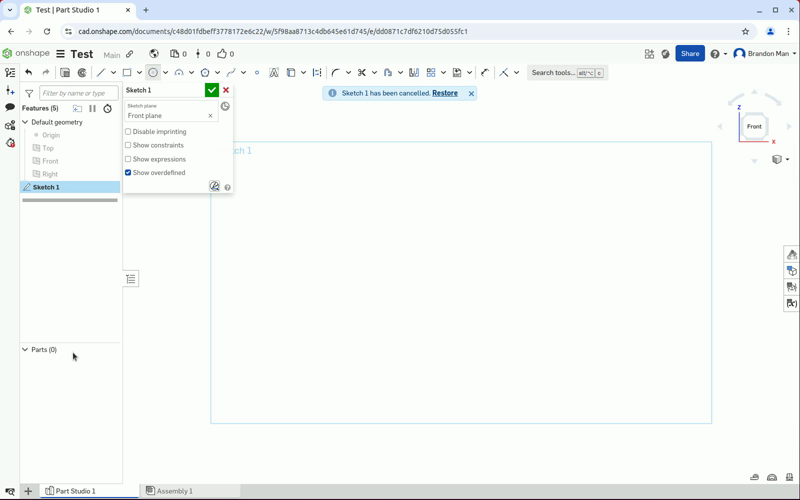
key_down(shift)
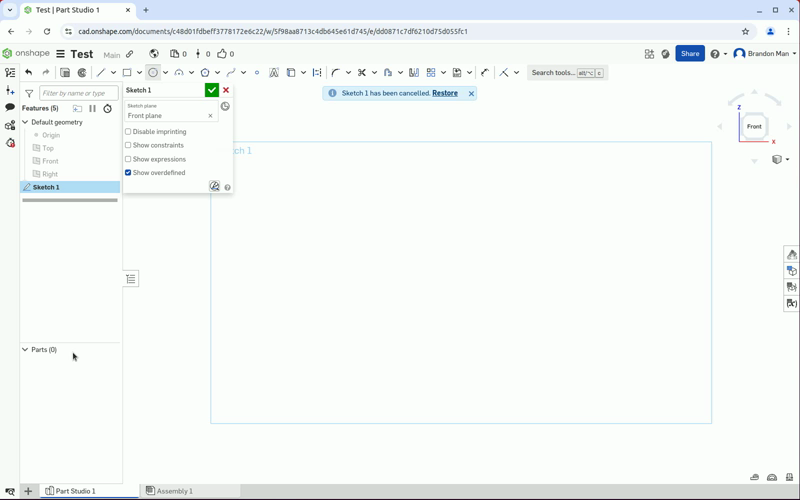
mouse_move(460, 282)
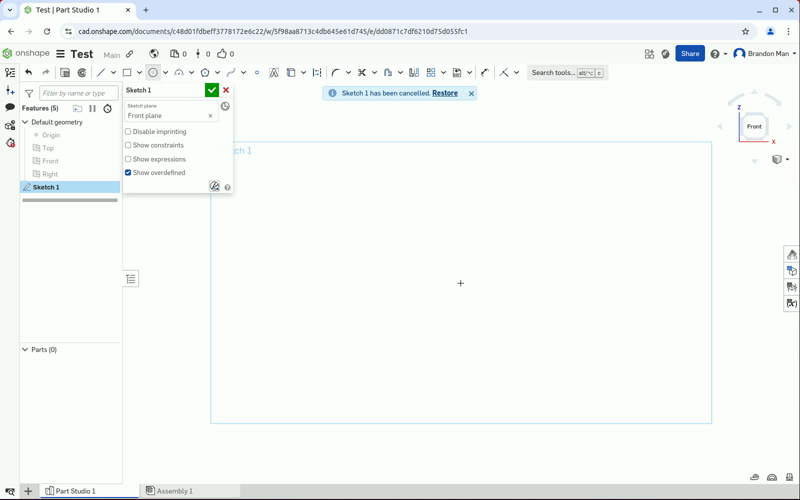
click(460, 282)
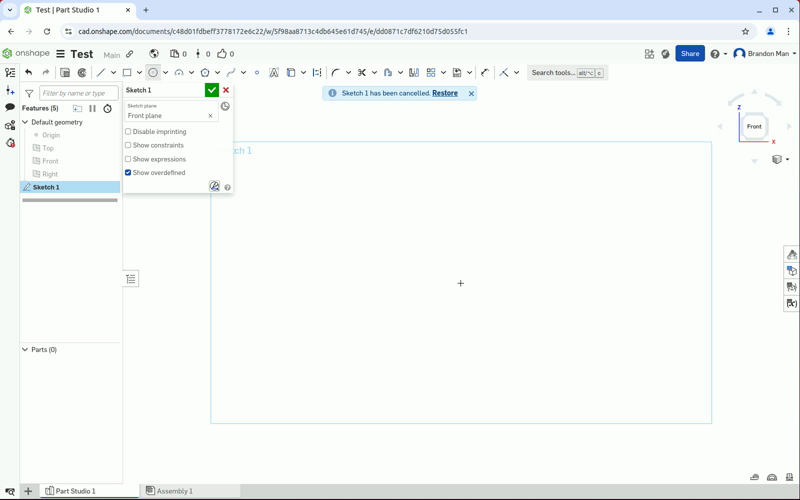
key_up(shift)
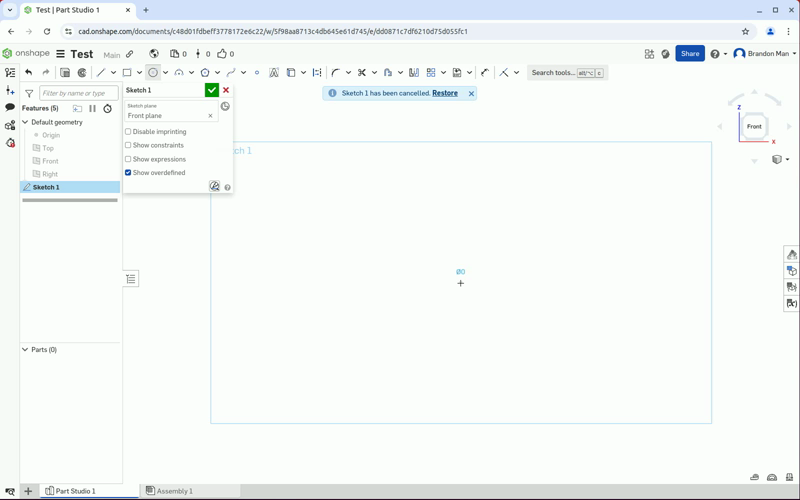
mouse_move(479, 282)
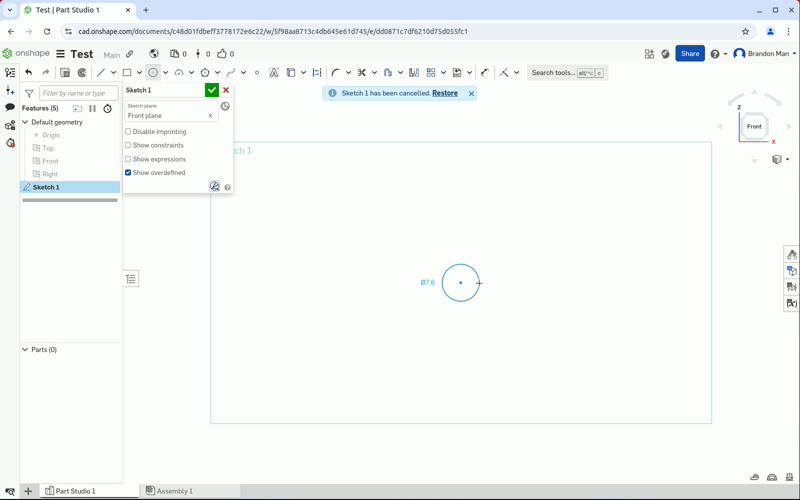
click(479, 282)
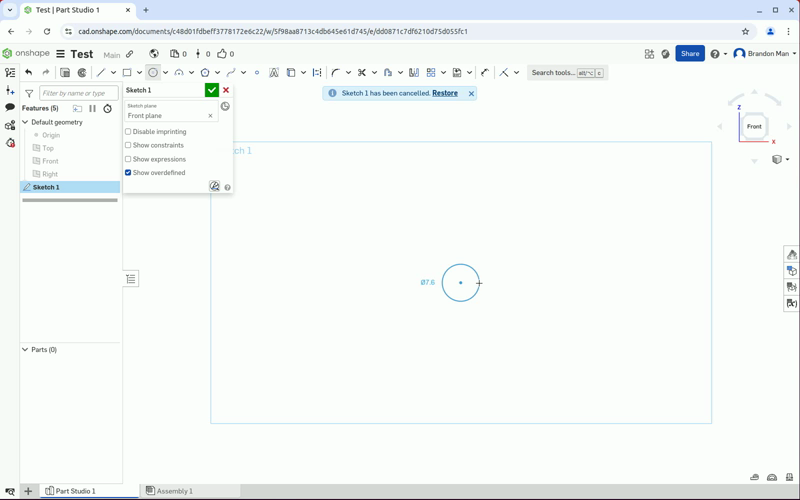
key(esc)
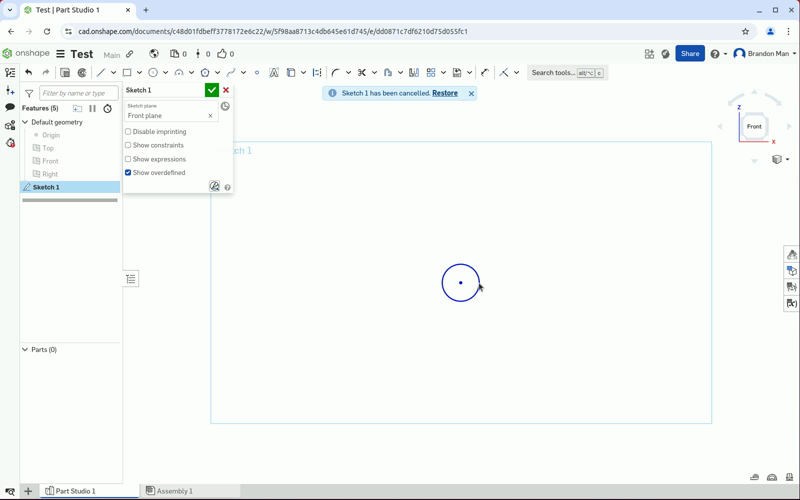
key(c)
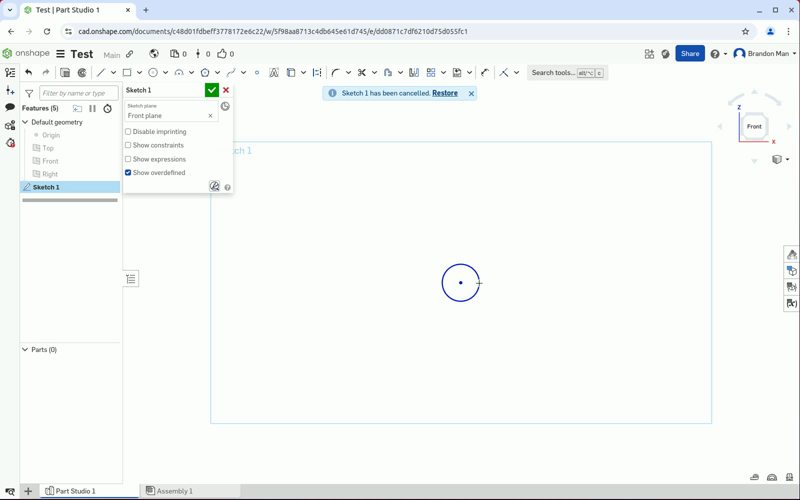
key_down(shift)
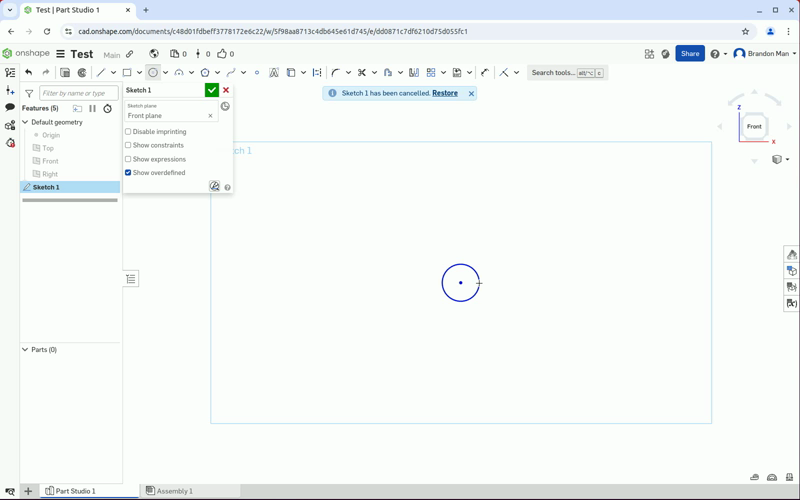
mouse_move(460, 282)
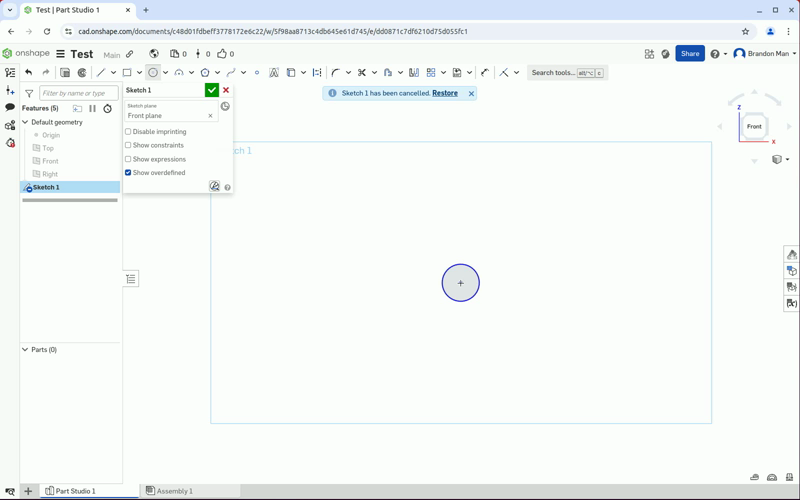
click(460, 282)
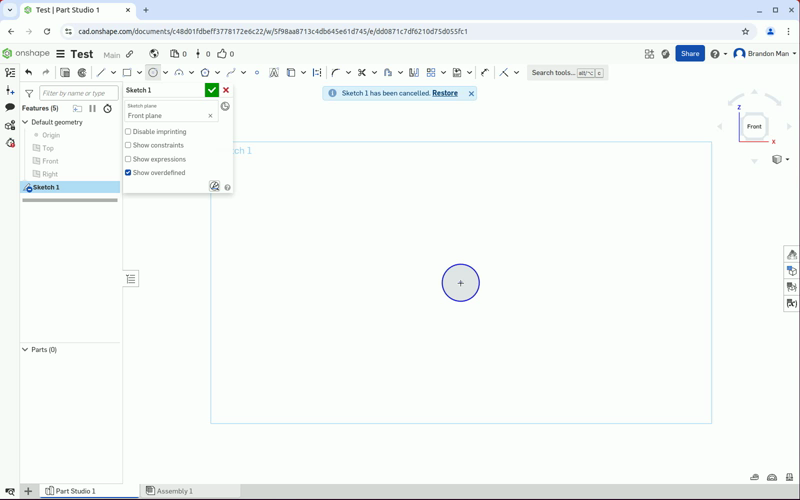
key_up(shift)
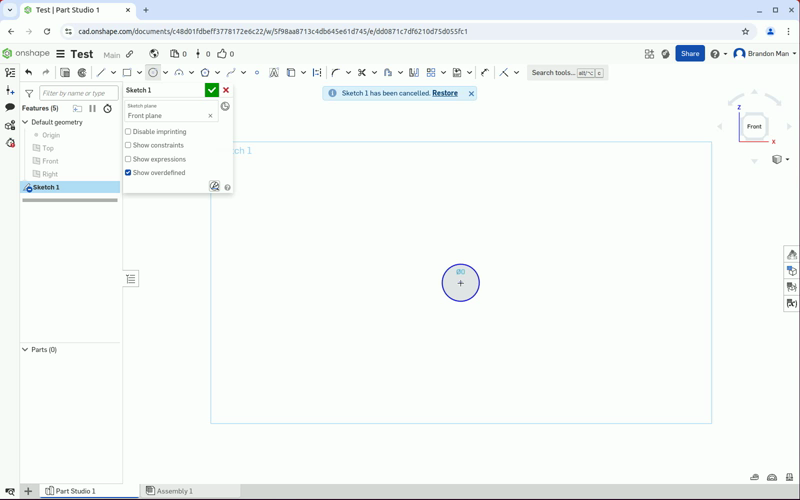
mouse_move(466, 282)
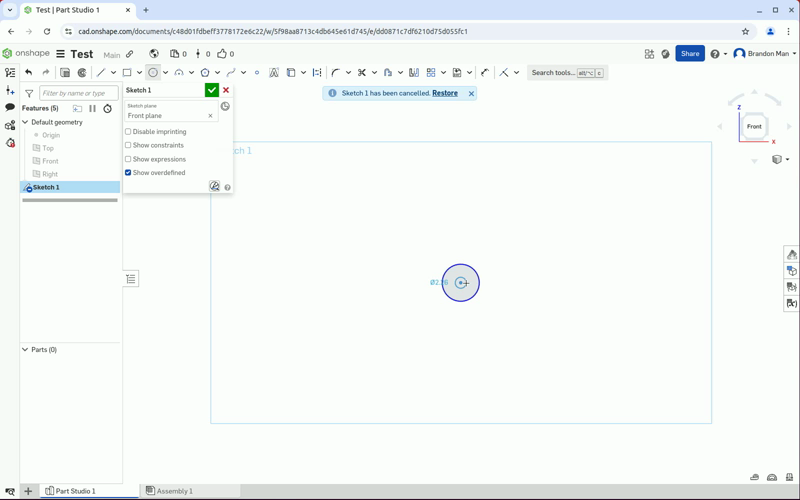
click(466, 282)
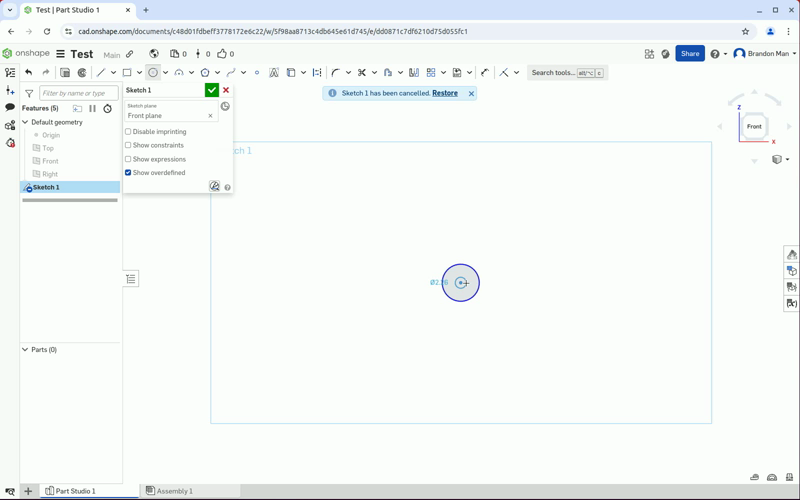
key(esc)
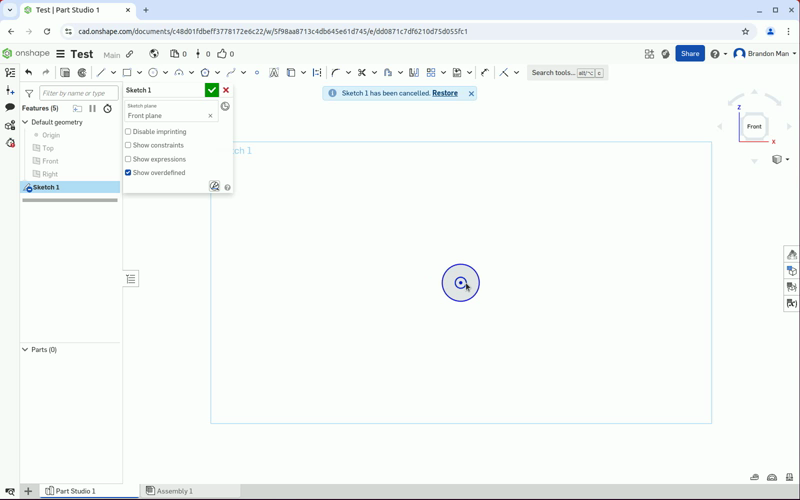
mouse_move(455, 276)
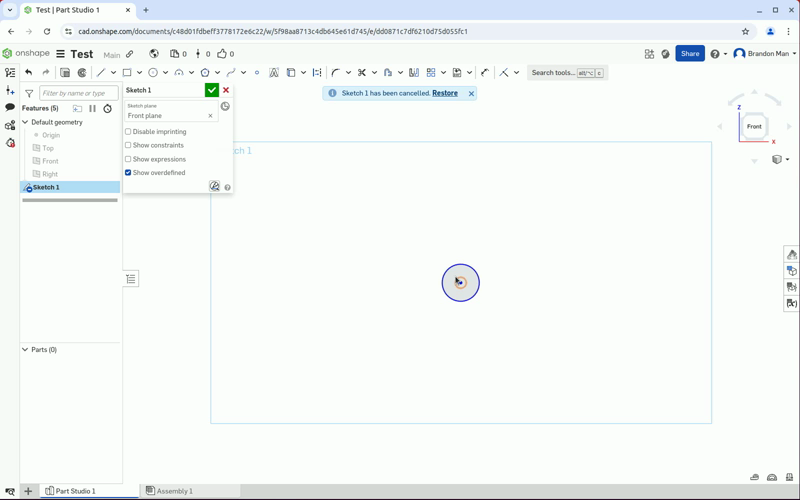
scroll(6)
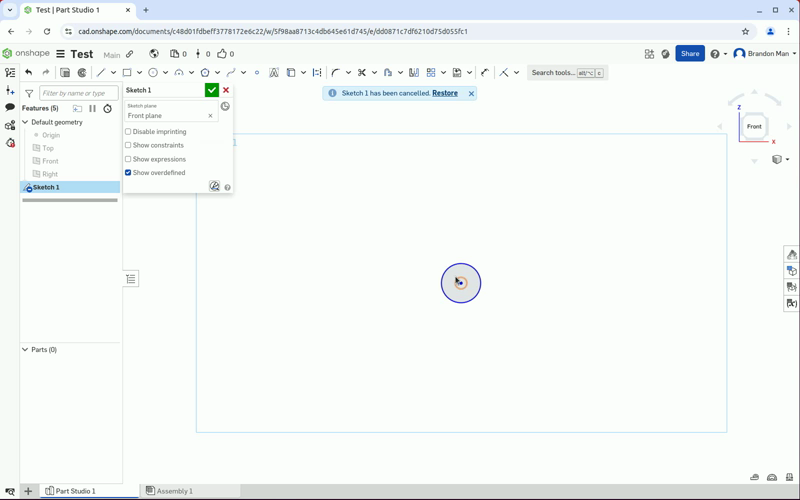
scroll(6)
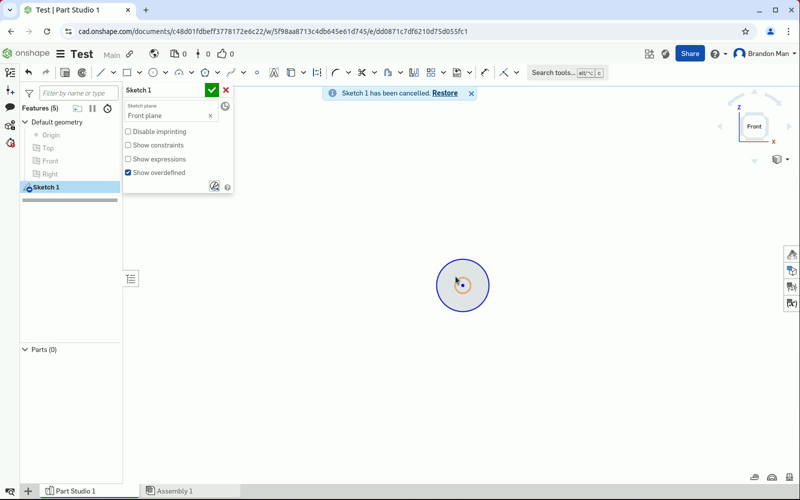
scroll(6)
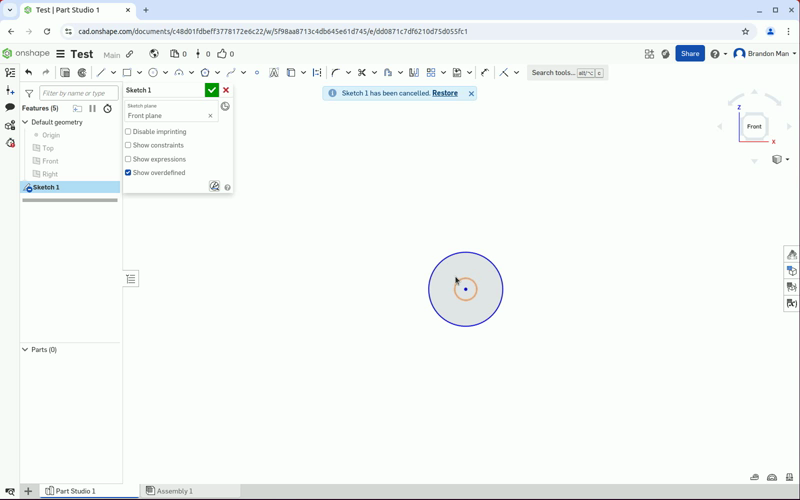
scroll(6)
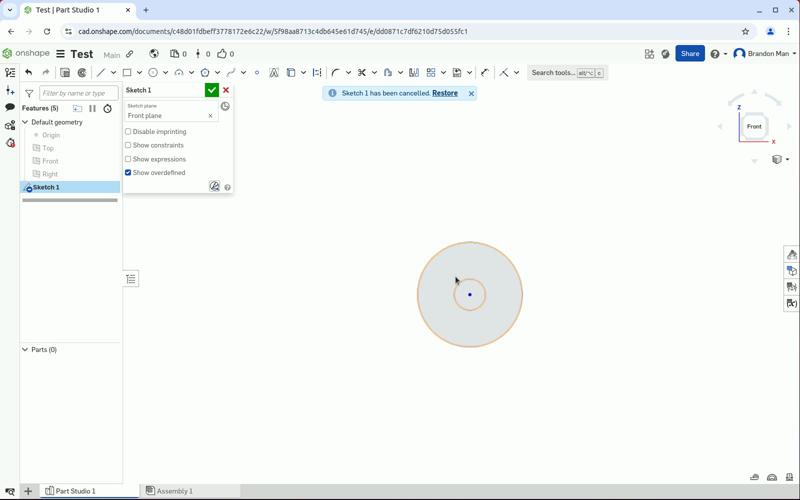
scroll(6)
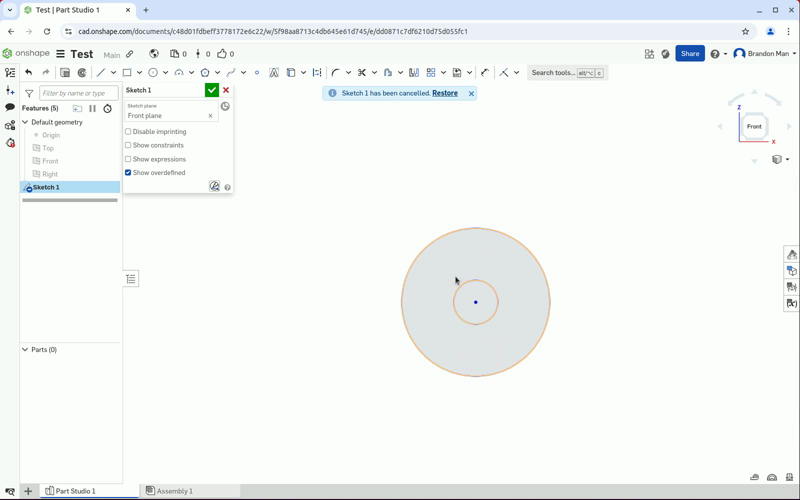
scroll(6)
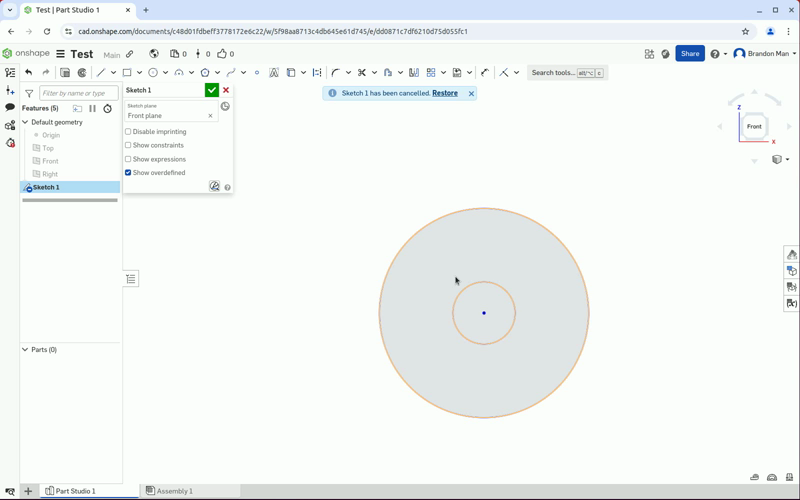
scroll(6)
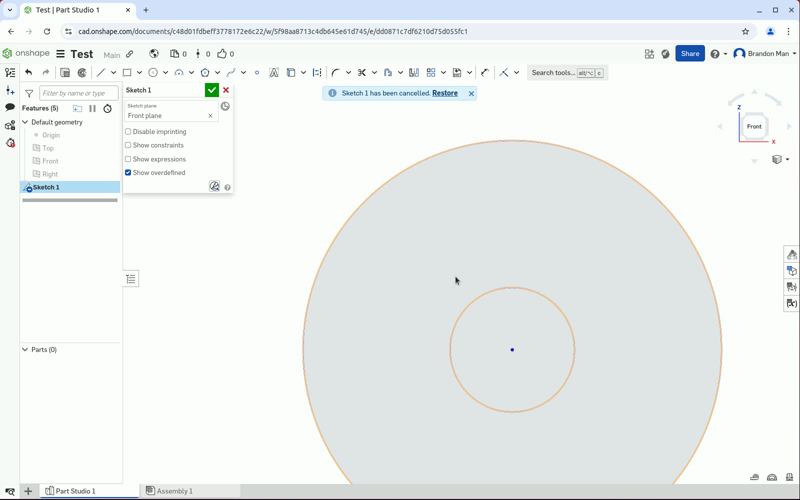
click(455, 276)
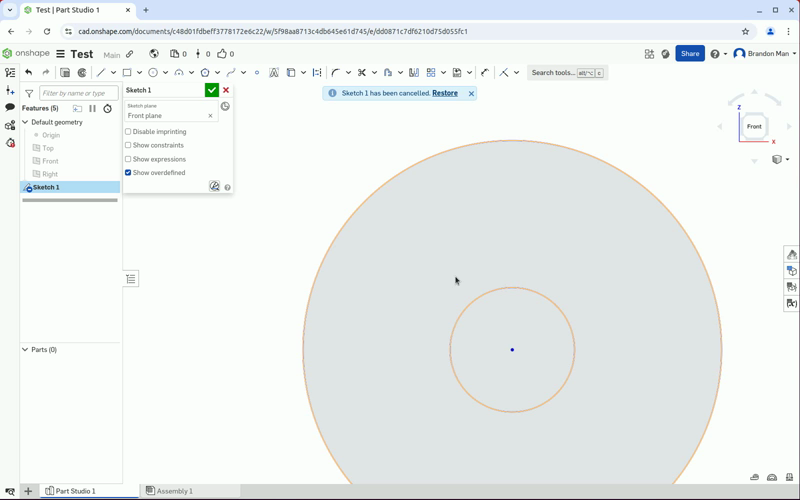
scroll(-6)
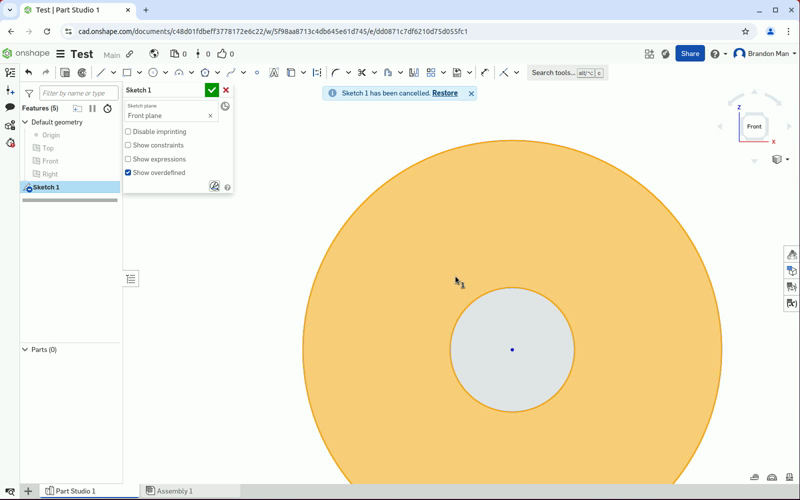
scroll(-6)
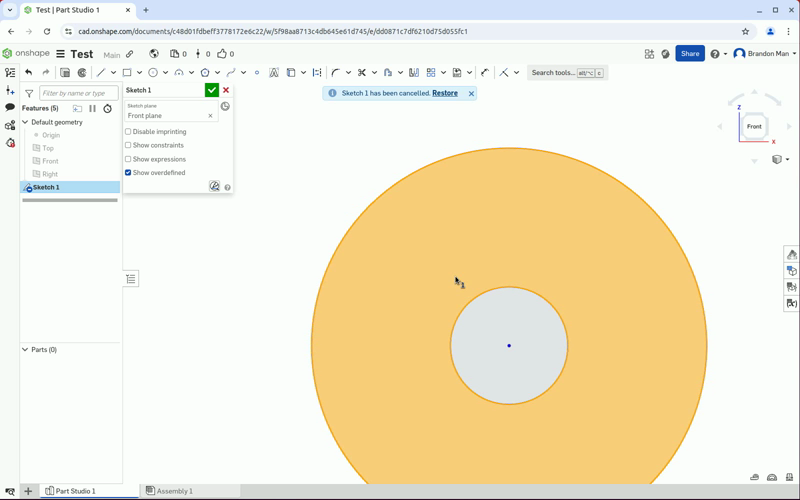
scroll(-6)
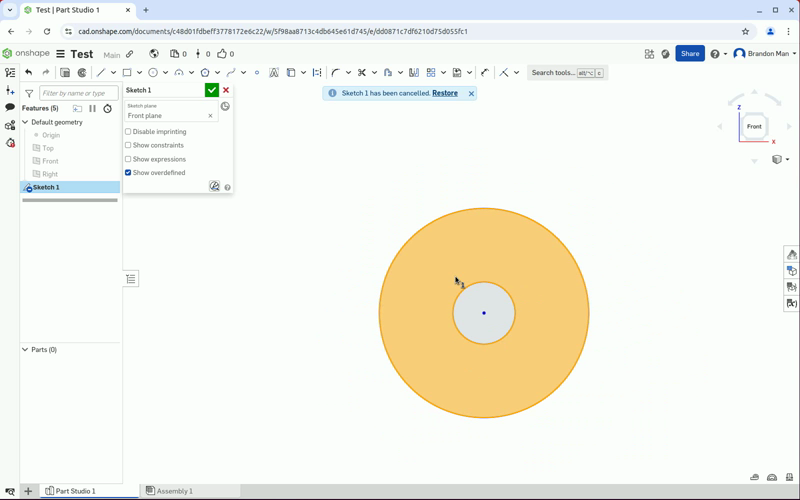
scroll(-6)
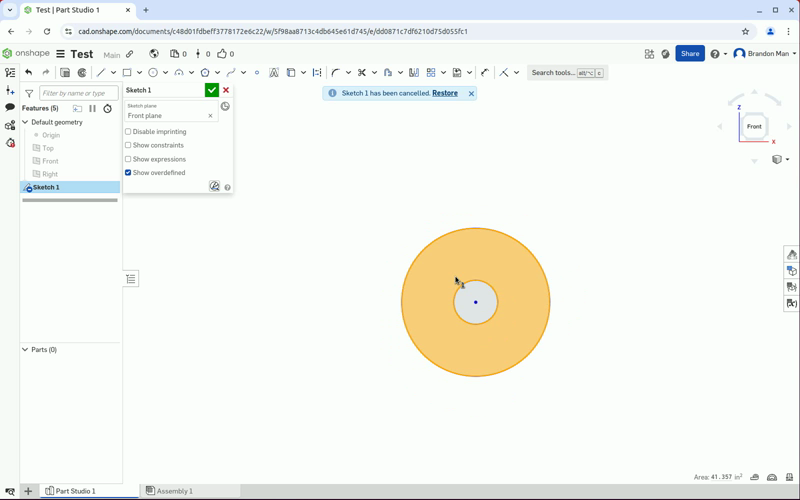
scroll(-6)
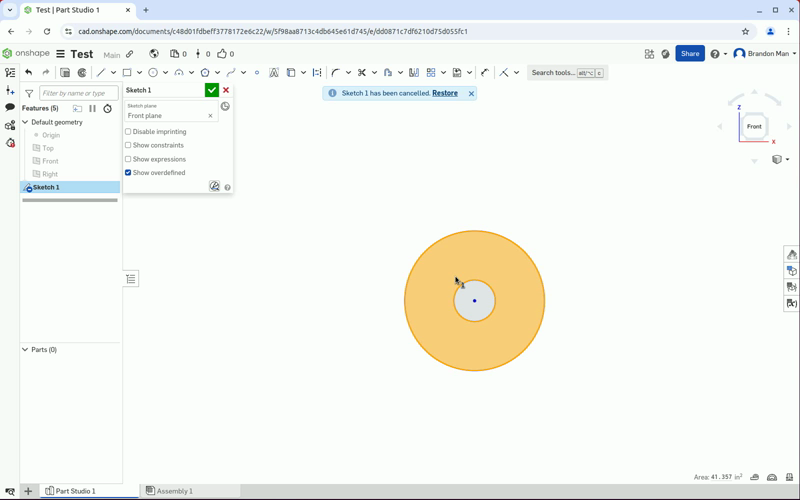
scroll(-6)
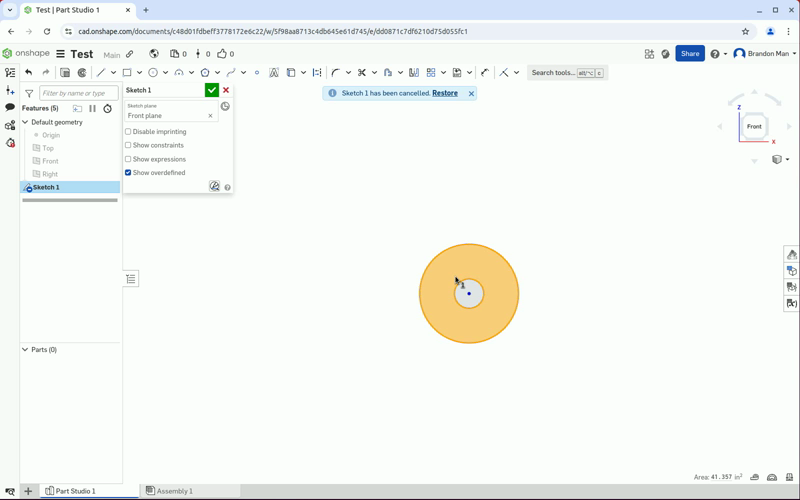
scroll(-6)
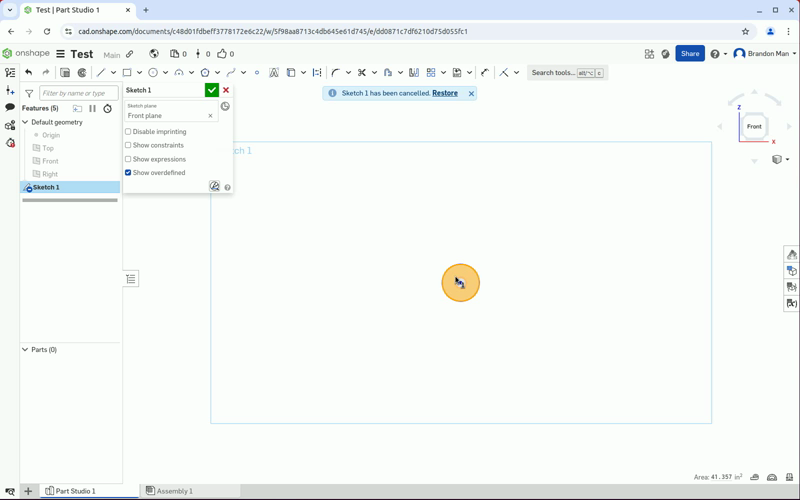
mouse_move(73, 352)
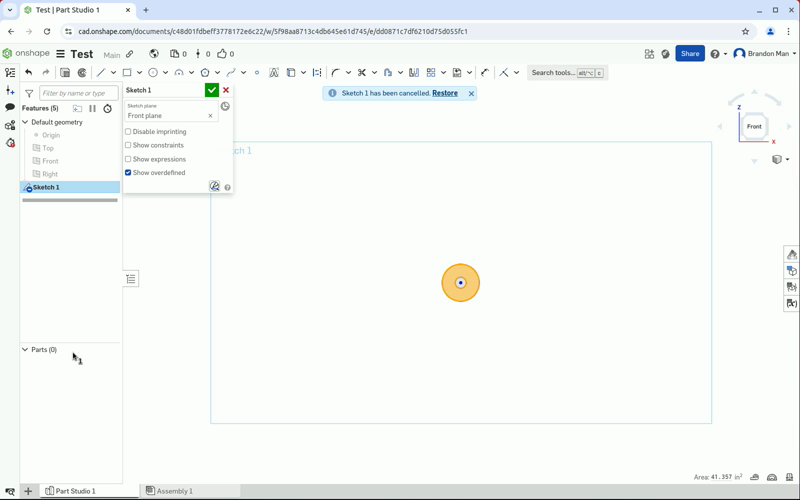
key(shift+y)
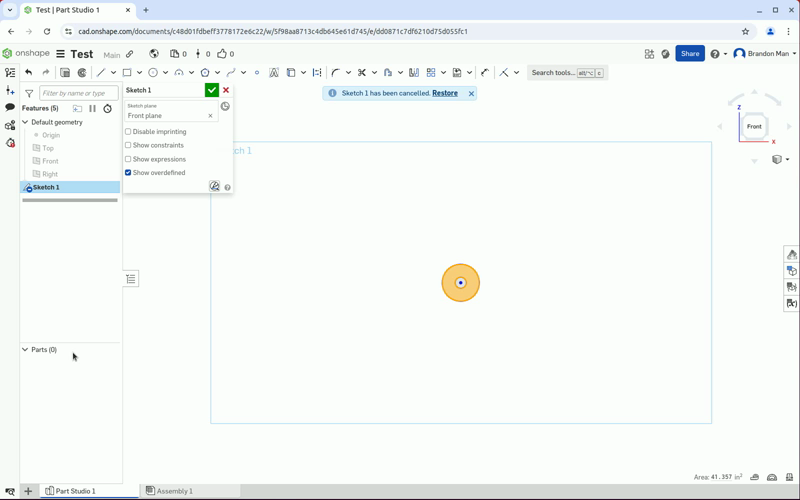
key(shift+e)
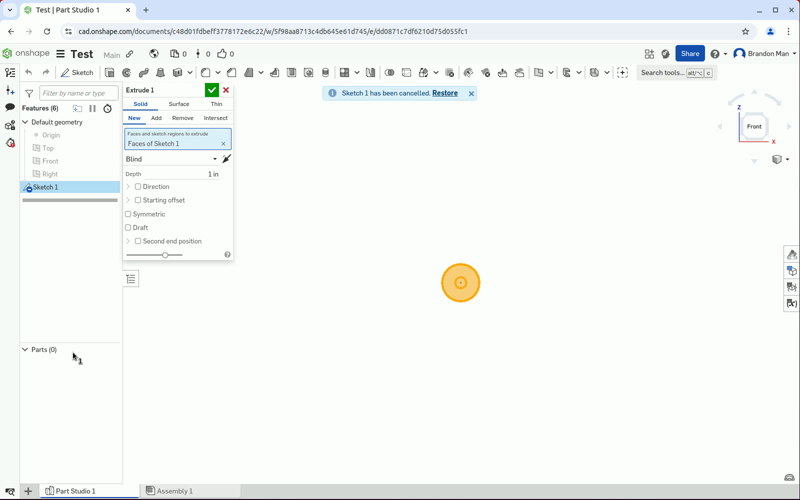
mouse_move(143, 106)
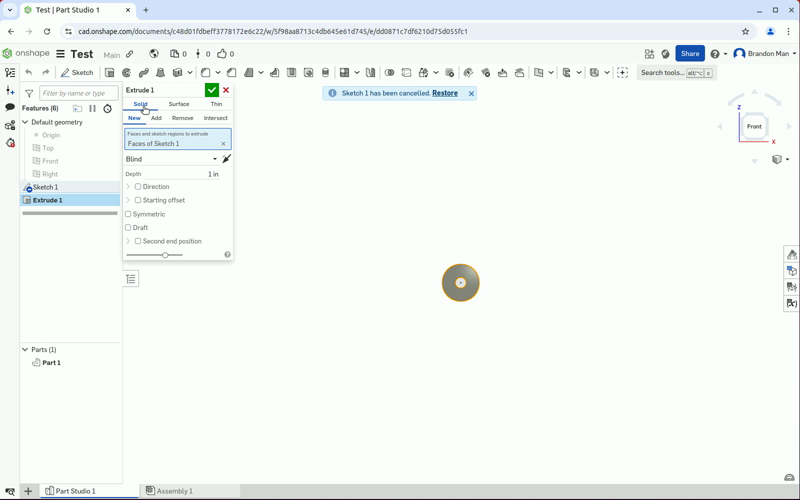
click(143, 106)
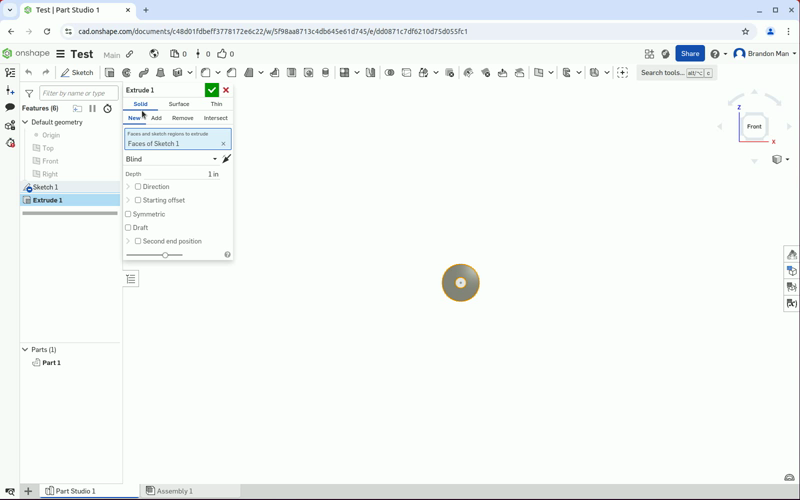
mouse_move(137, 120)
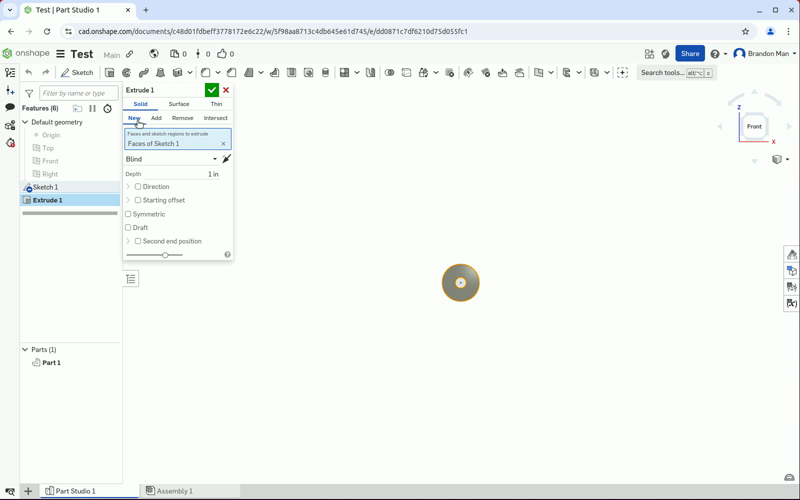
click(137, 120)
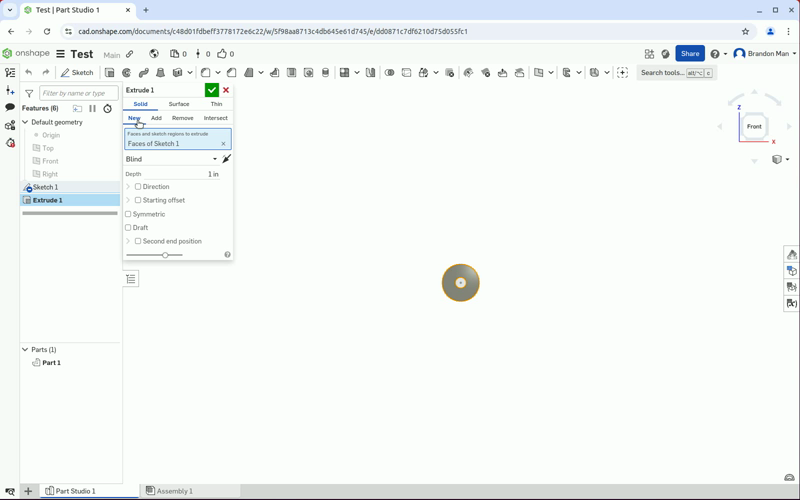
key(tab, 4)
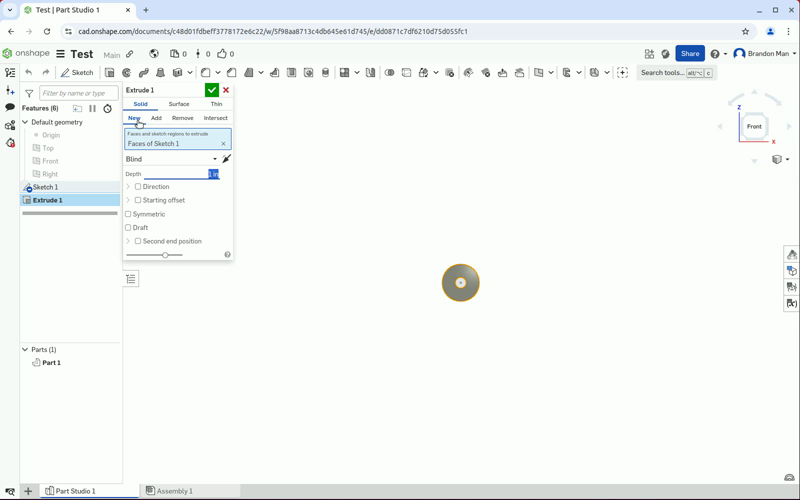
text(3.852)
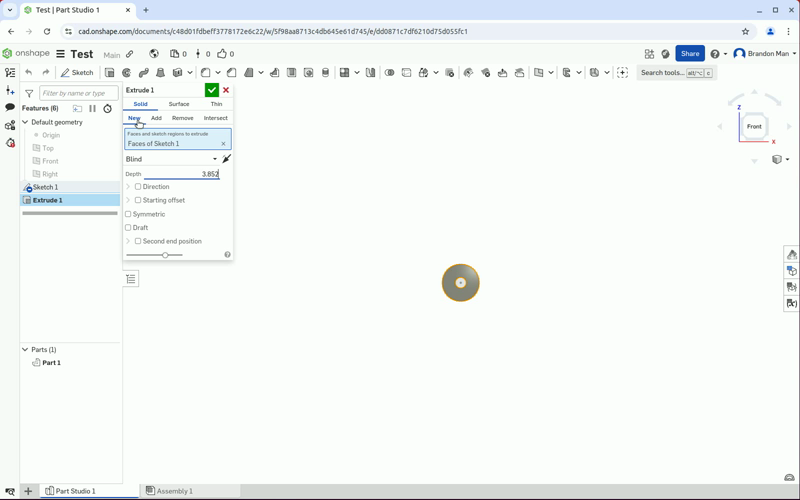
key(tab, 3)
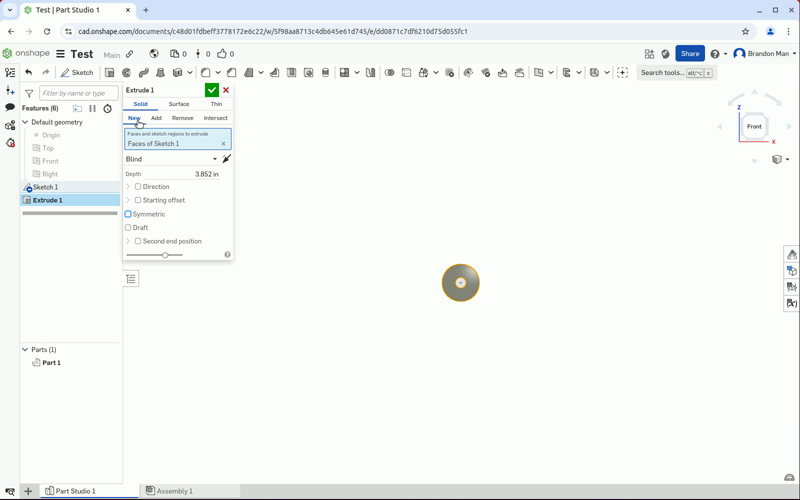
key(space)
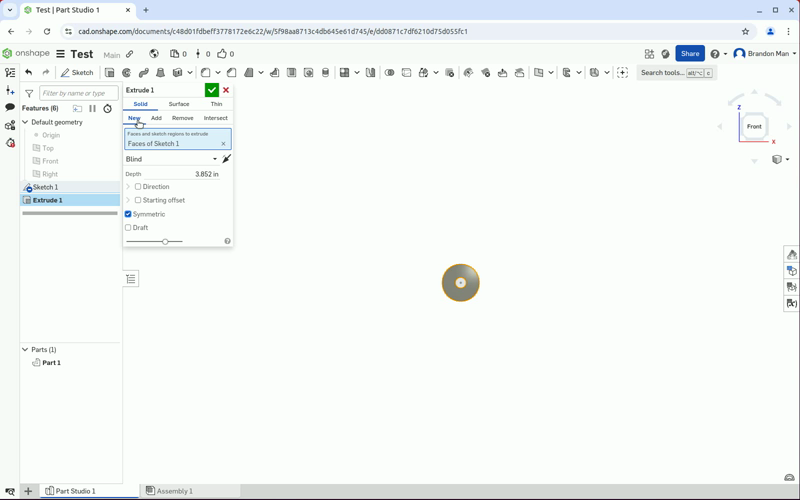
key(enter)
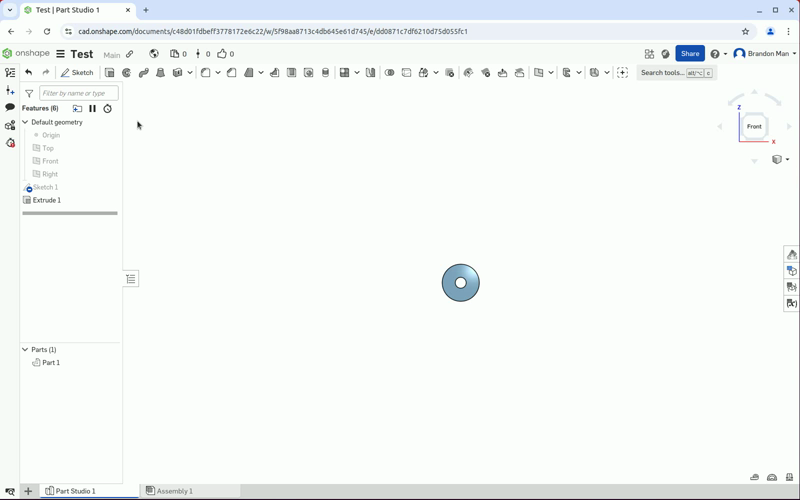
key(shift+h)
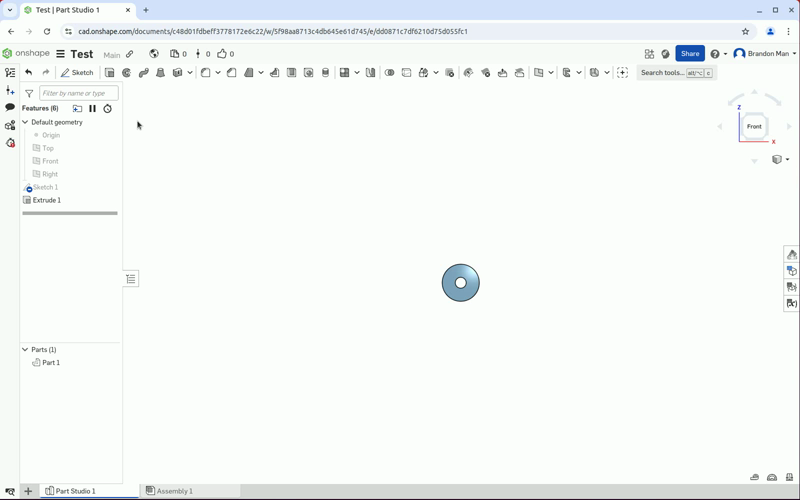
key(shift+h)
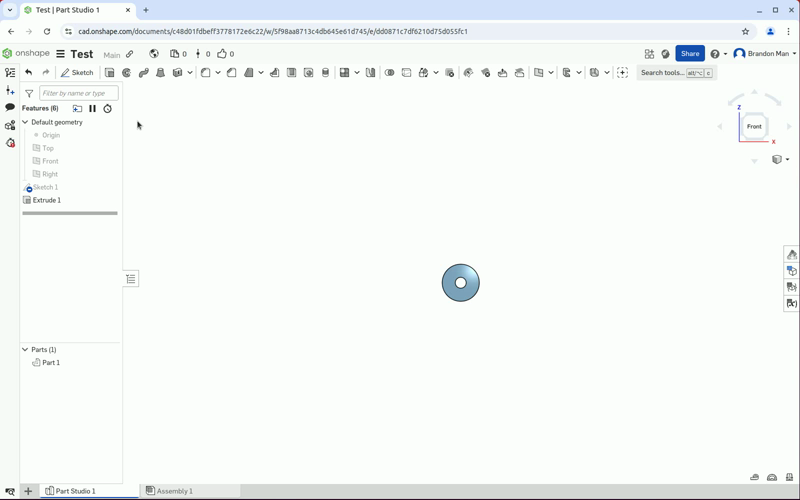
mouse_move(73, 189)
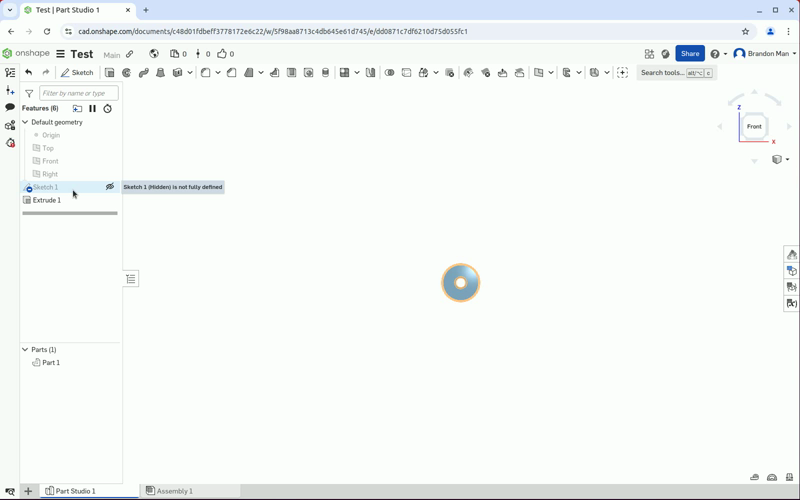
click(73, 189)
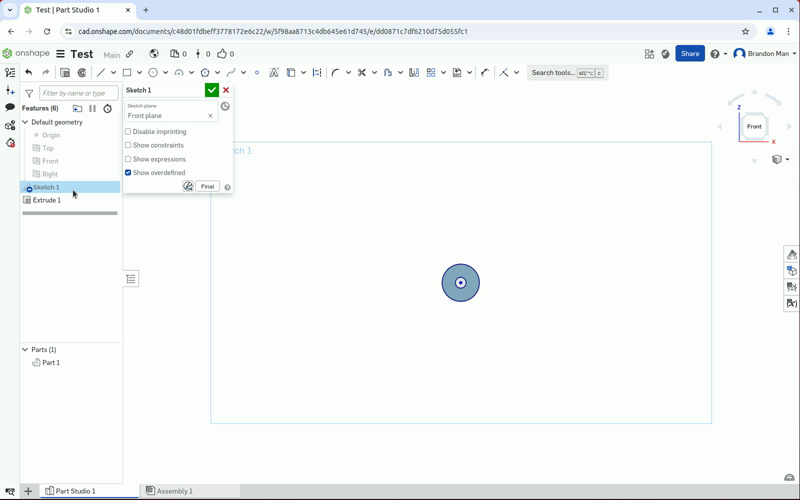
mouse_move(229, 92)
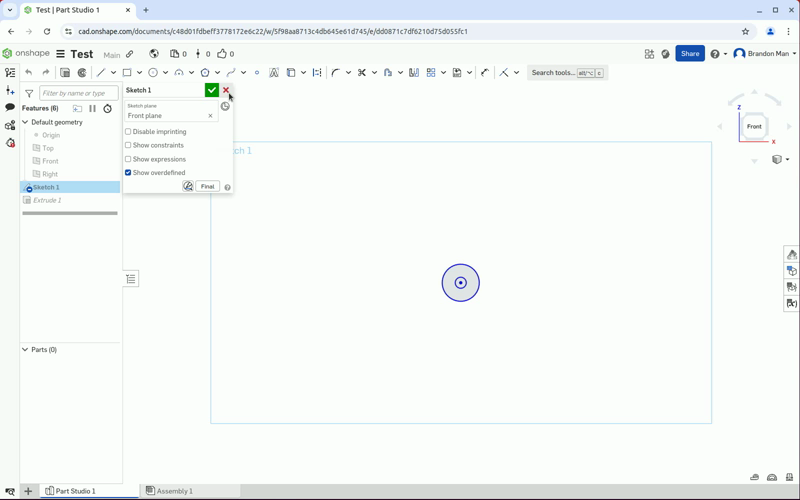
click(229, 92)
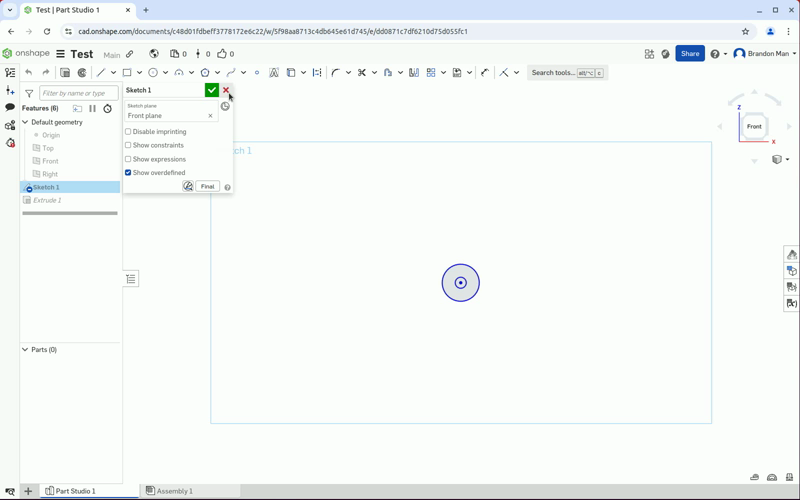
key(shift+s)
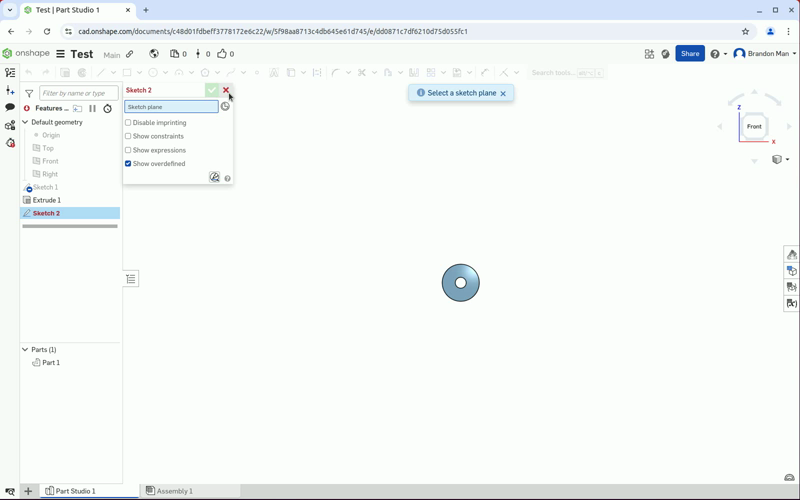
mouse_move(73, 163)
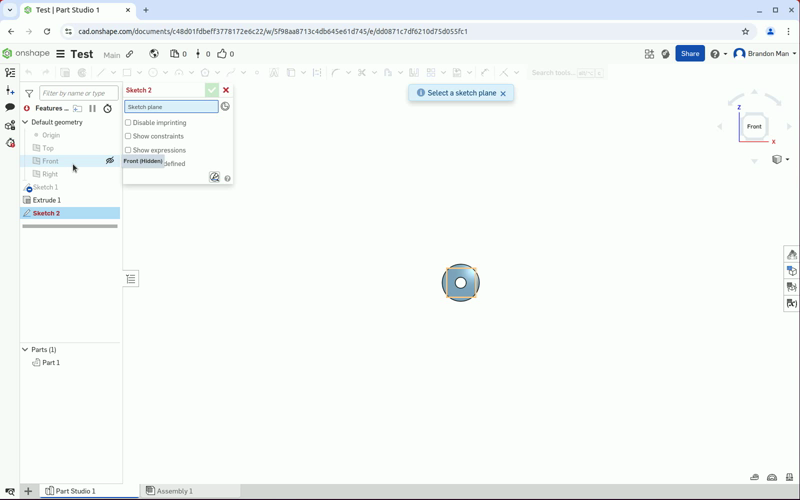
click(73, 163)
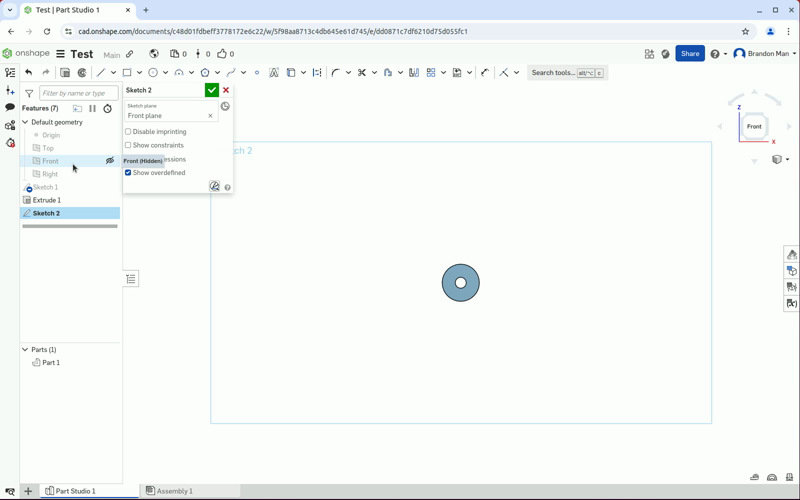
mouse_move(73, 352)
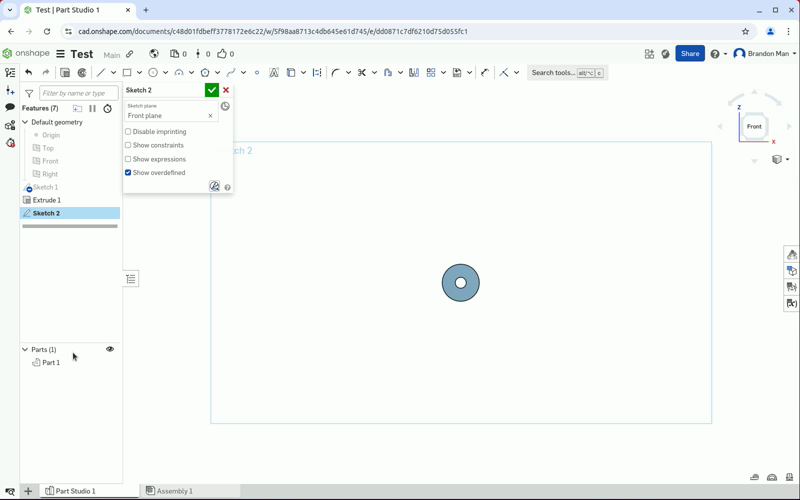
key(y)
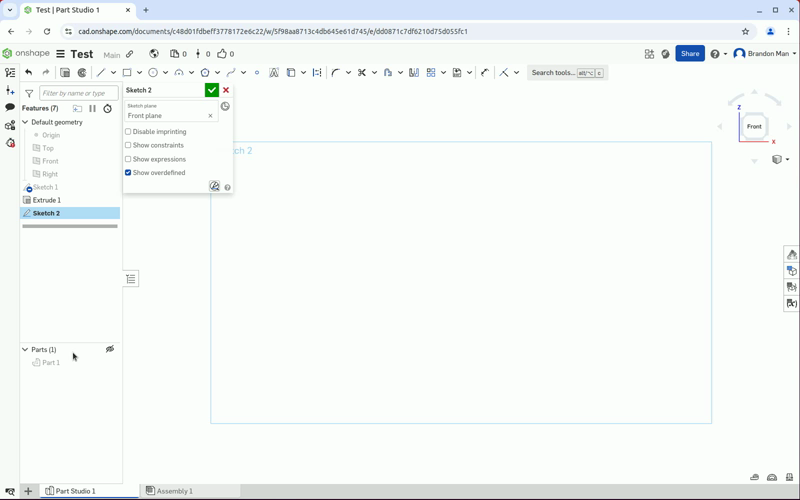
key(c)
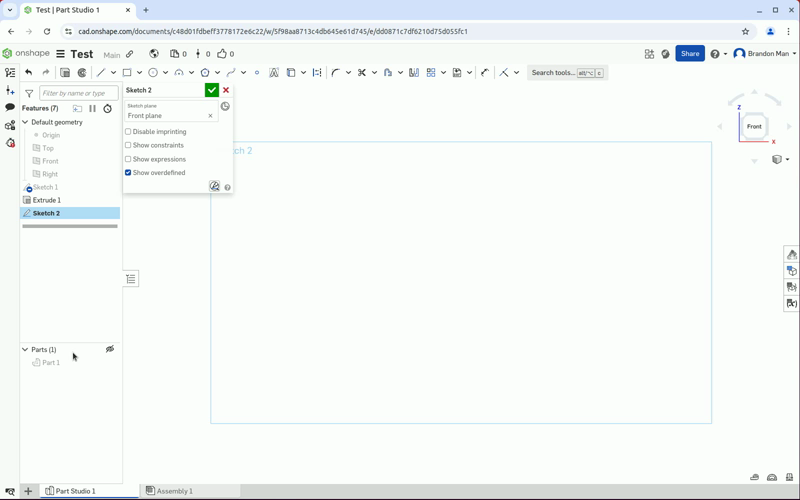
key_down(shift)
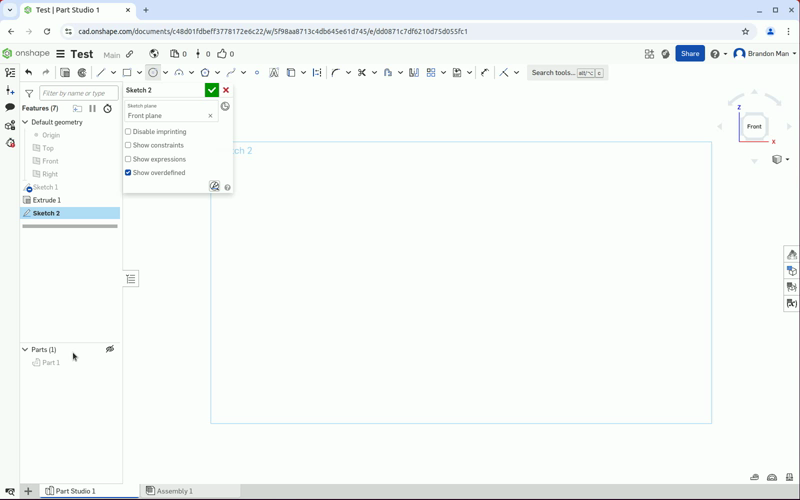
mouse_move(461, 282)
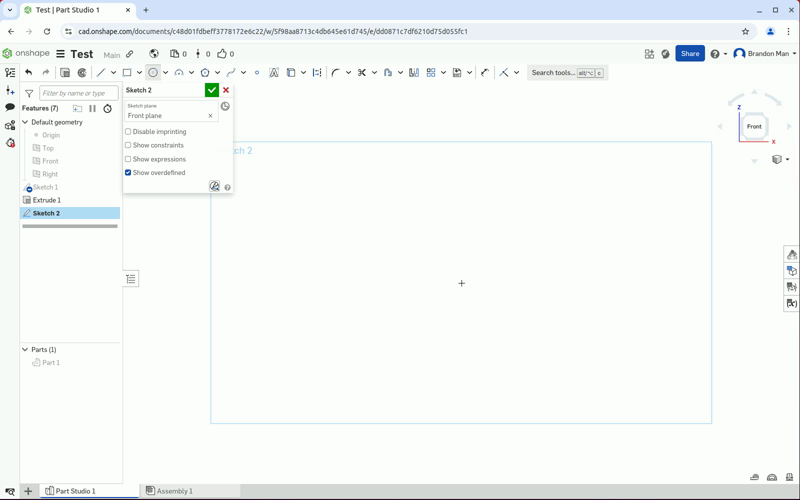
click(461, 282)
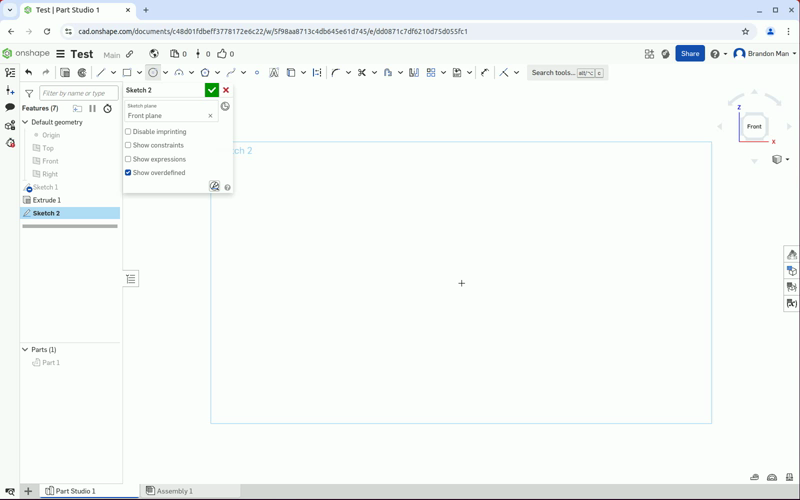
key_up(shift)
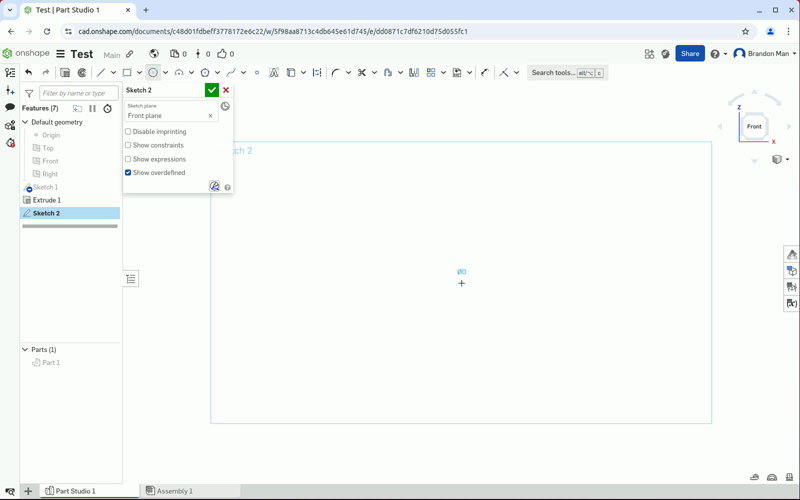
mouse_move(520, 282)
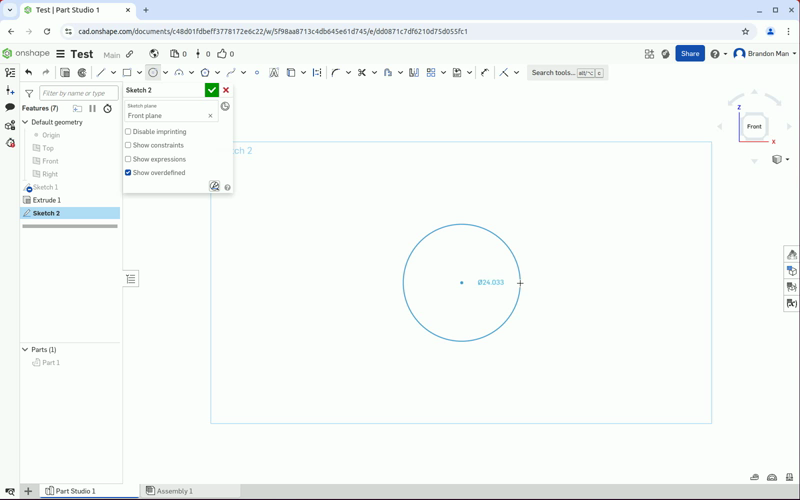
click(520, 282)
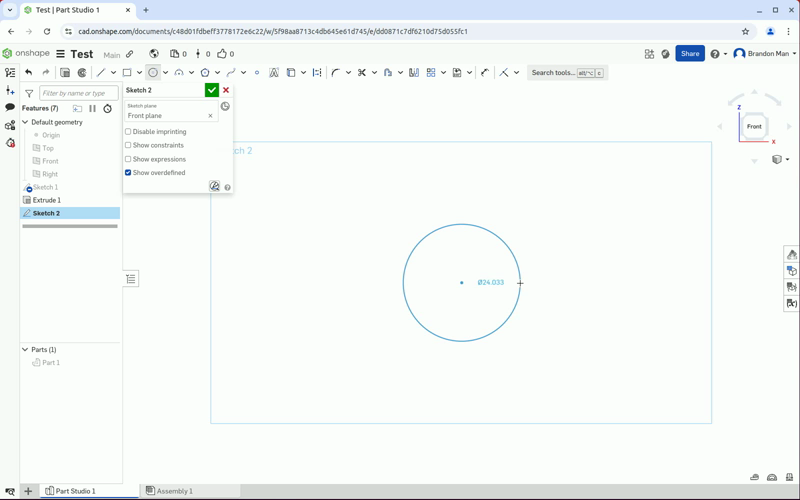
key(esc)
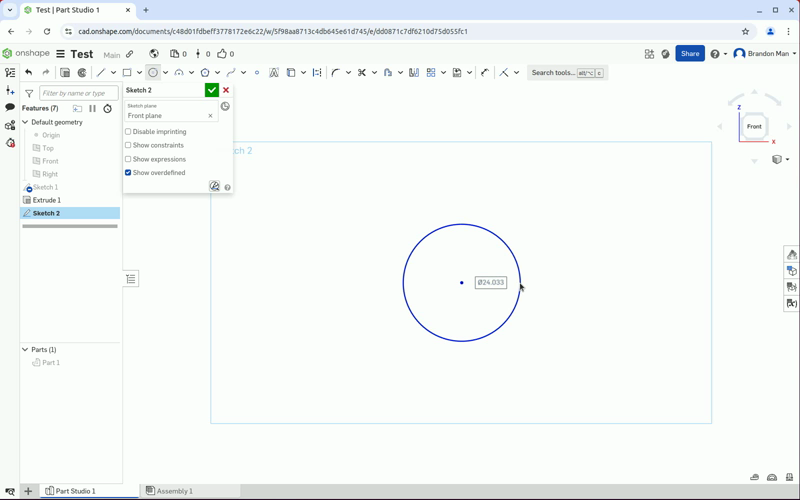
key(c)
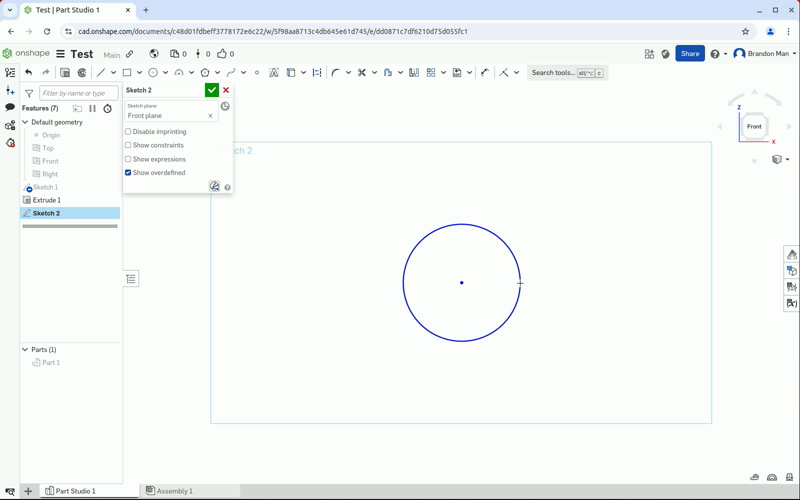
key_down(shift)
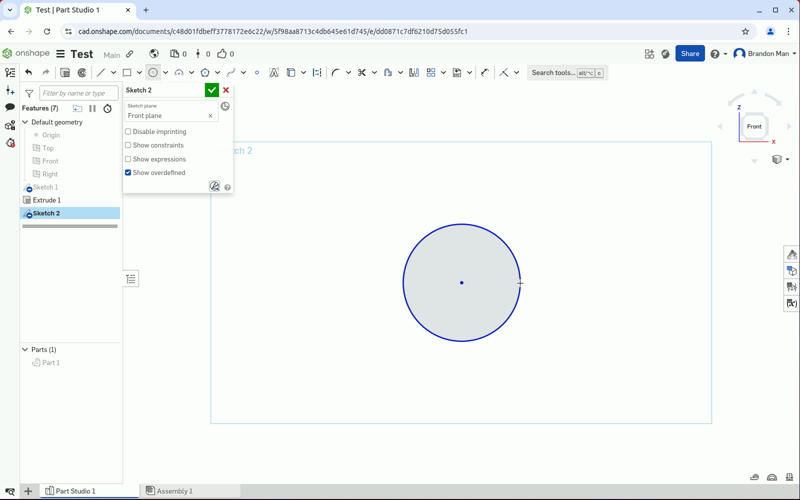
mouse_move(461, 282)
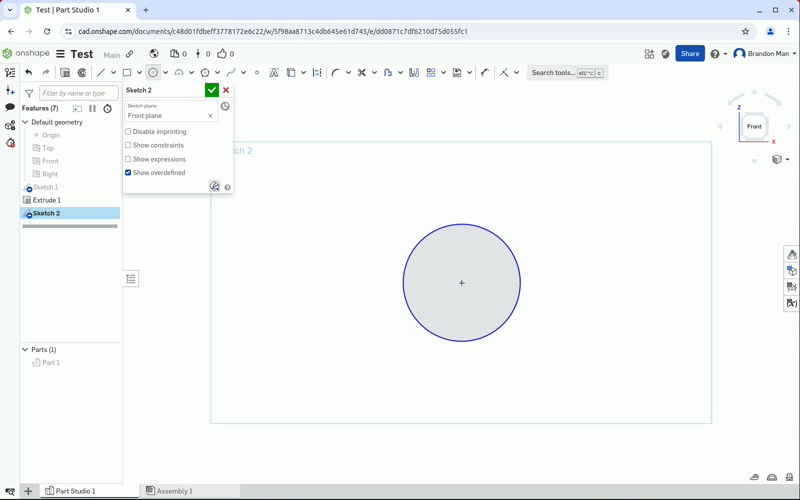
click(461, 282)
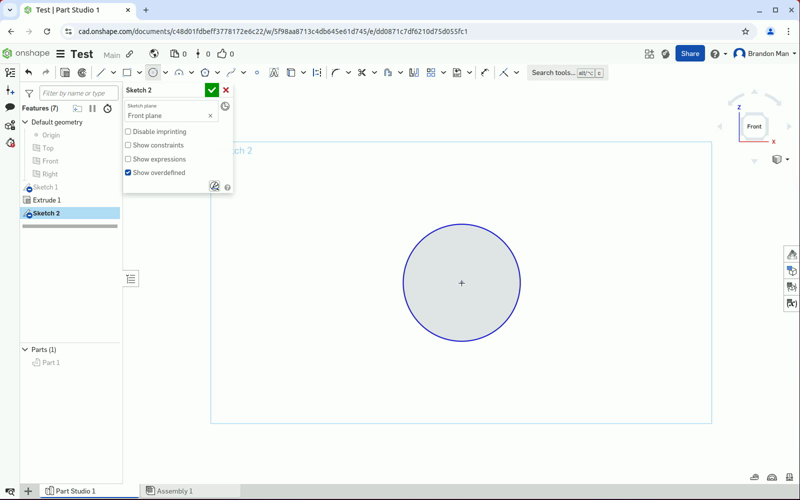
key_up(shift)
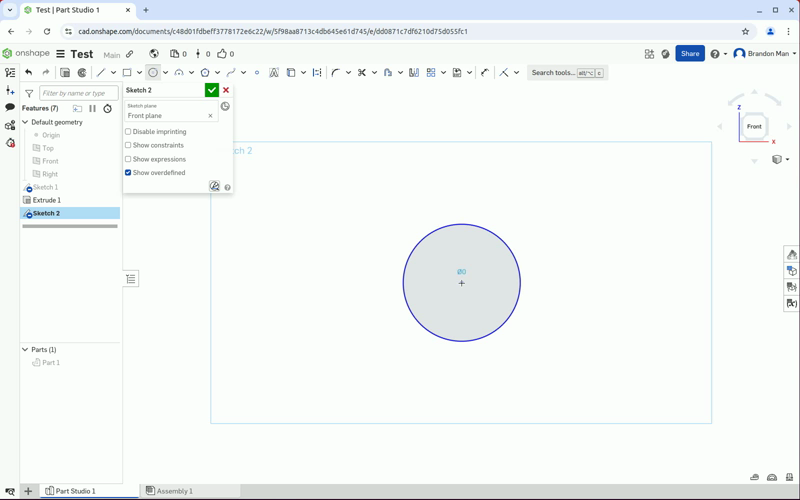
mouse_move(510, 282)
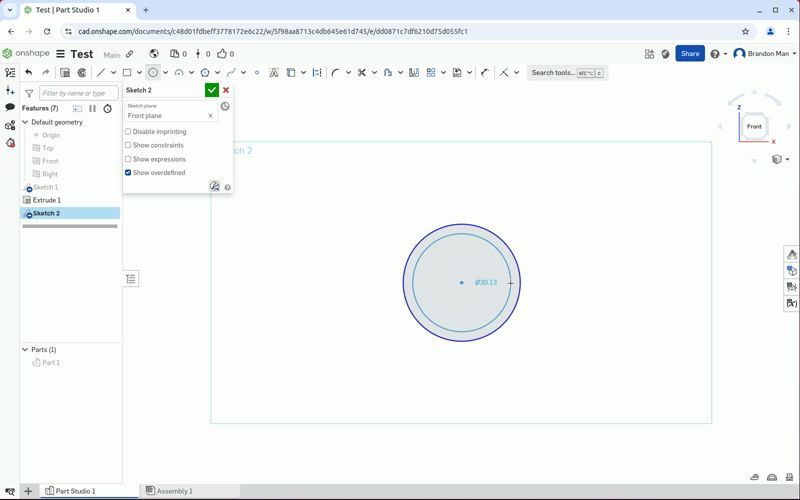
click(510, 282)
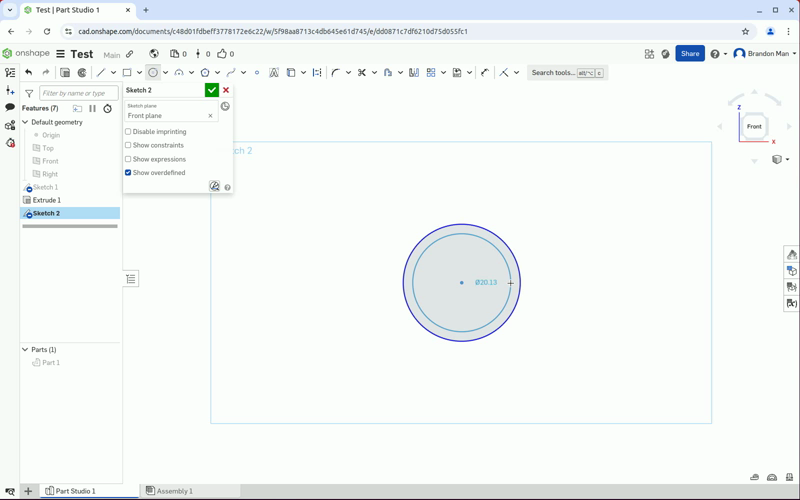
key(esc)
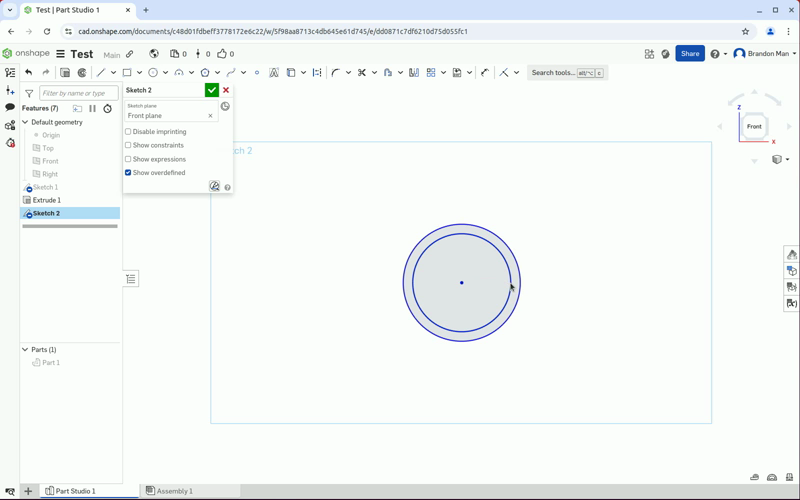
mouse_move(409, 303)
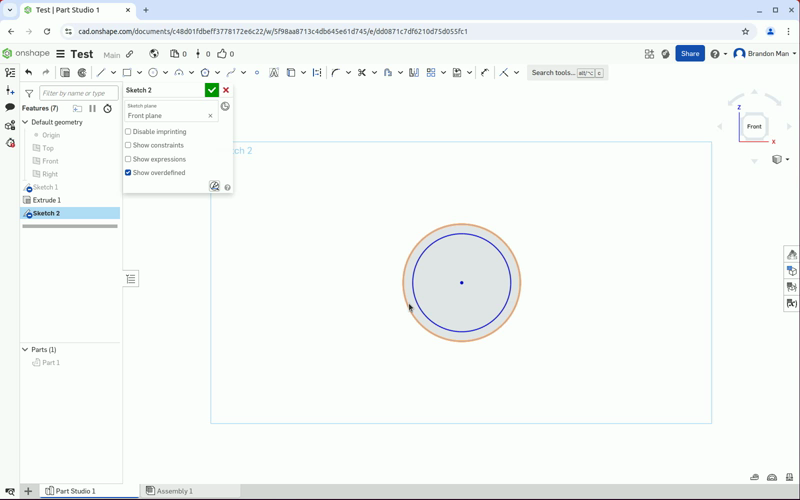
click(409, 303)
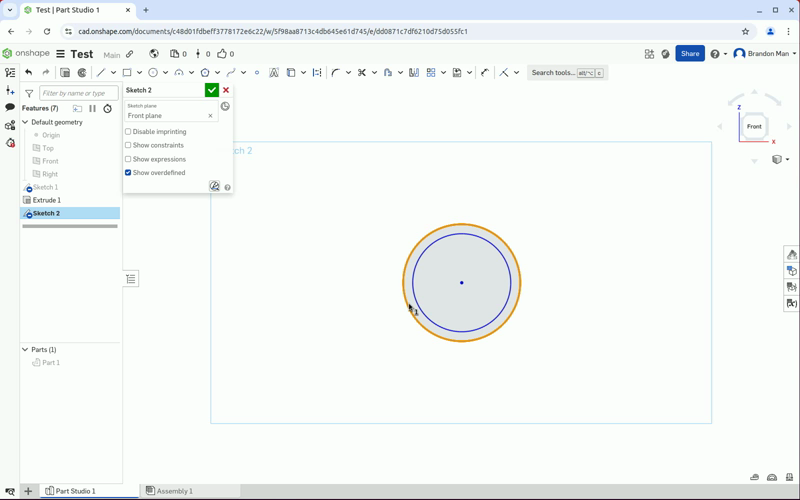
mouse_move(73, 352)
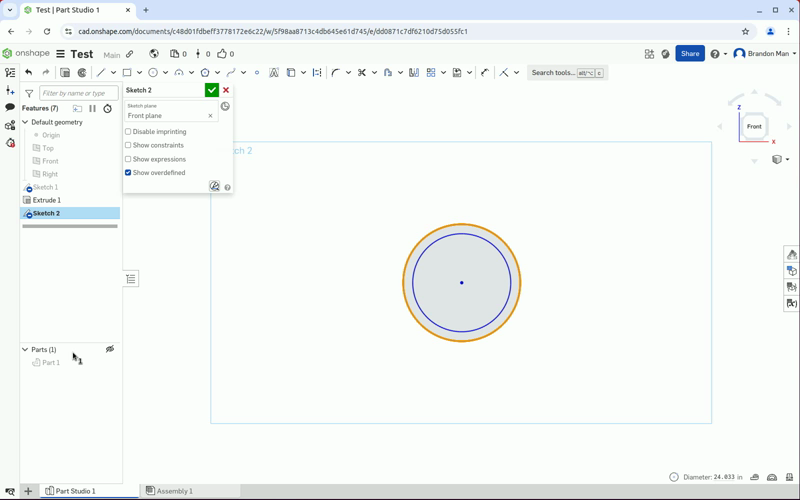
key(shift+y)
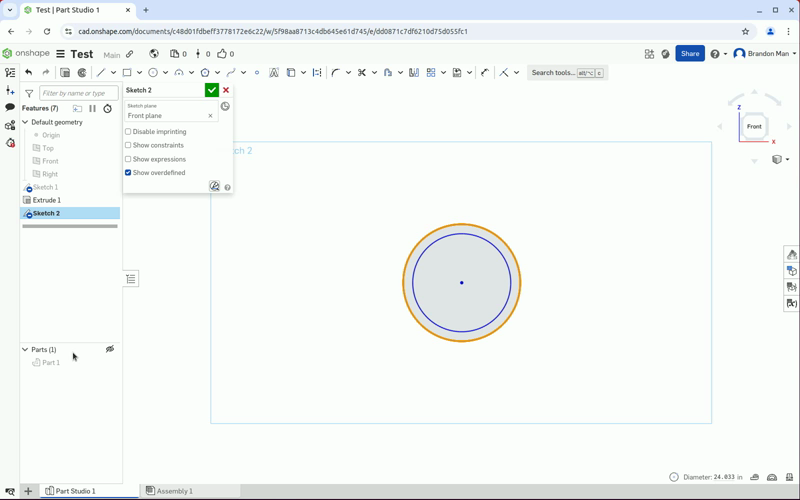
key(shift+e)
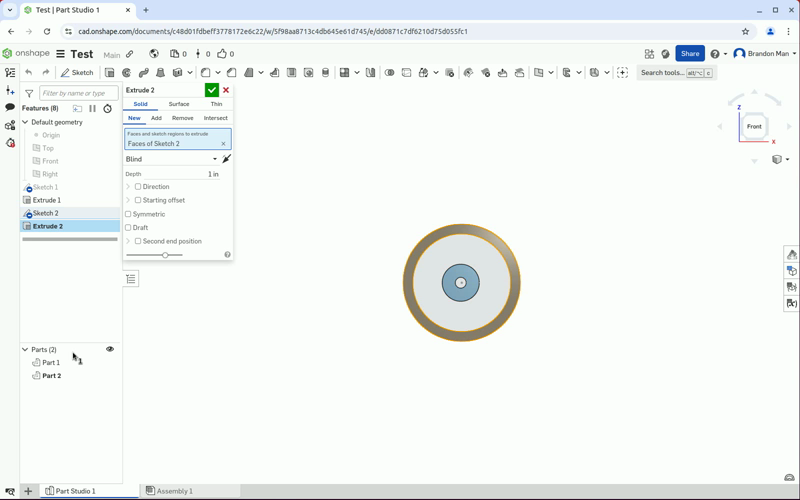
mouse_move(143, 106)
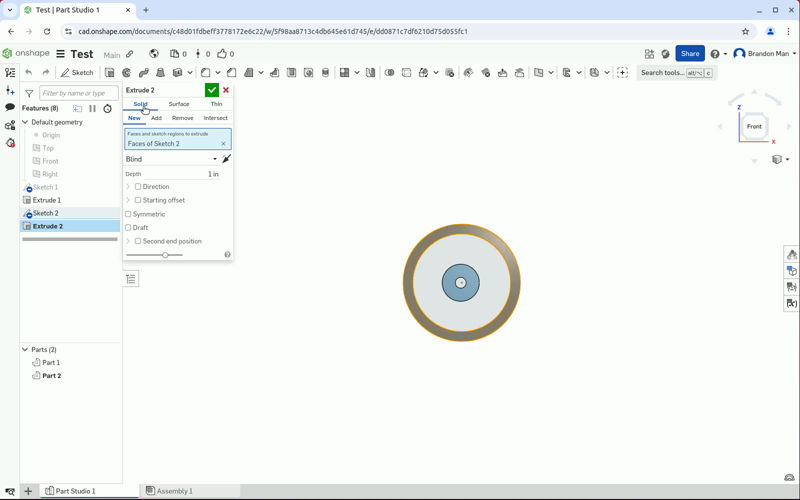
click(143, 106)
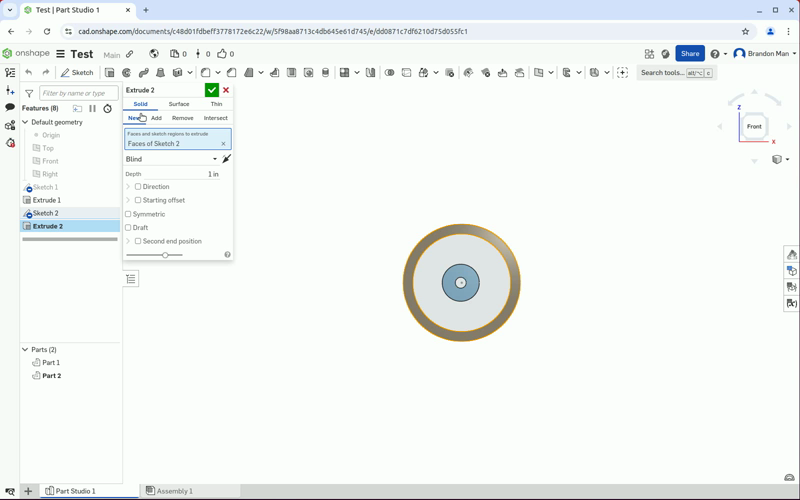
mouse_move(137, 120)
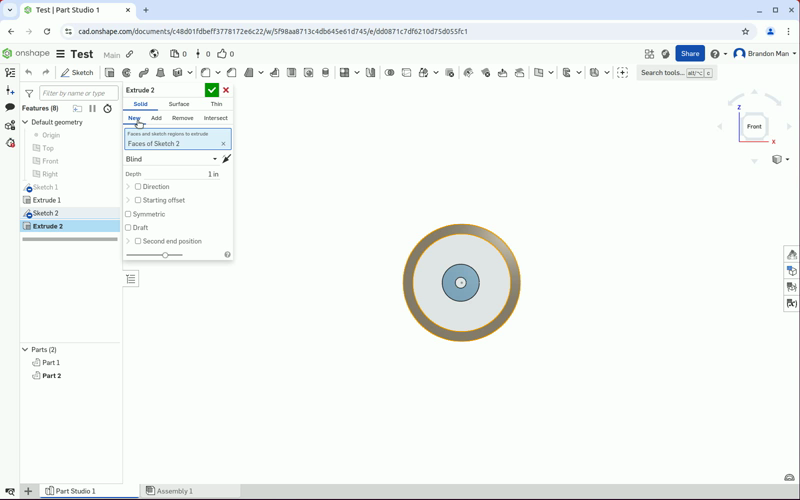
click(137, 120)
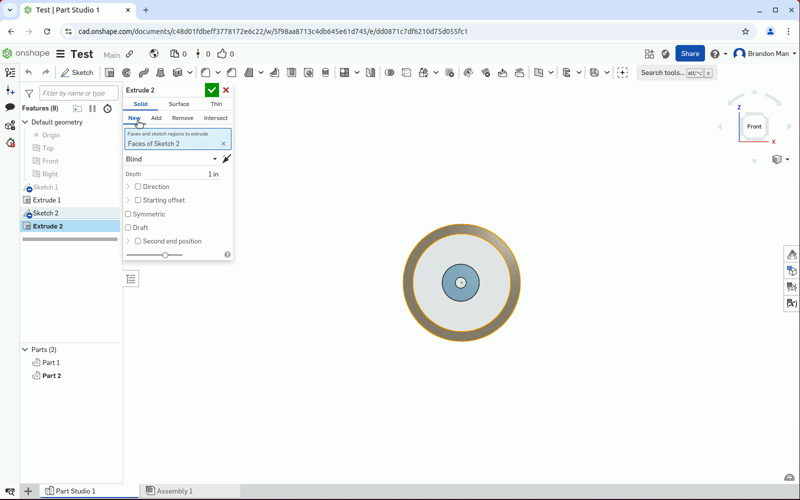
key(tab, 4)
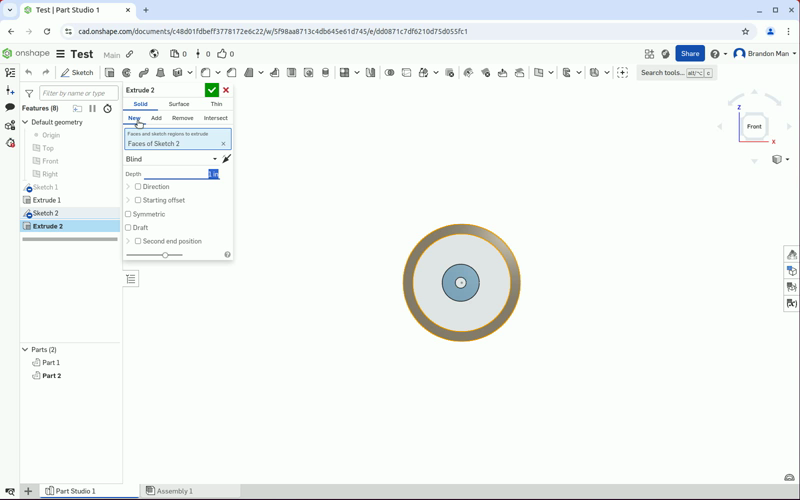
text(3.852)
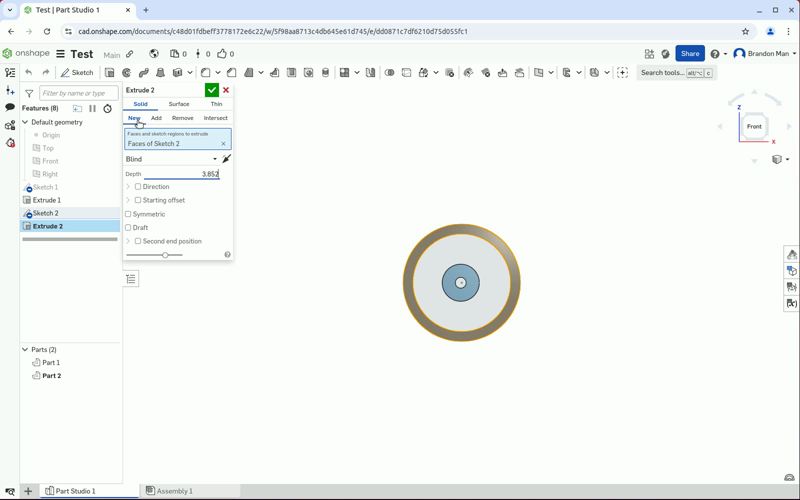
key(tab, 3)
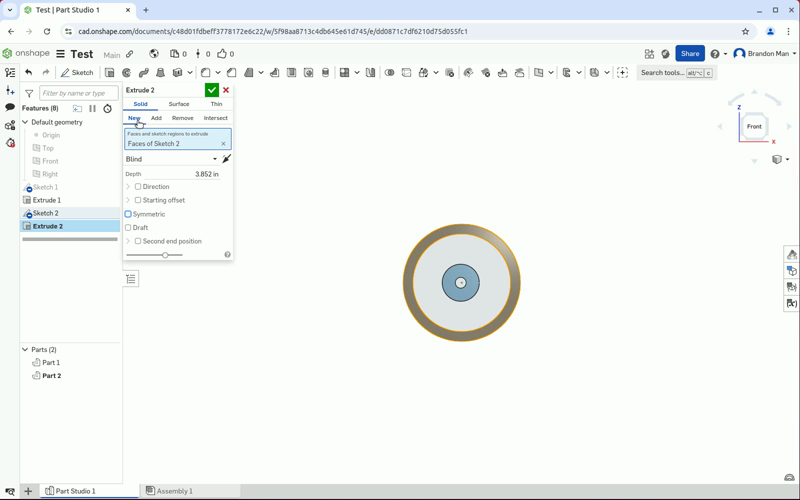
key(space)
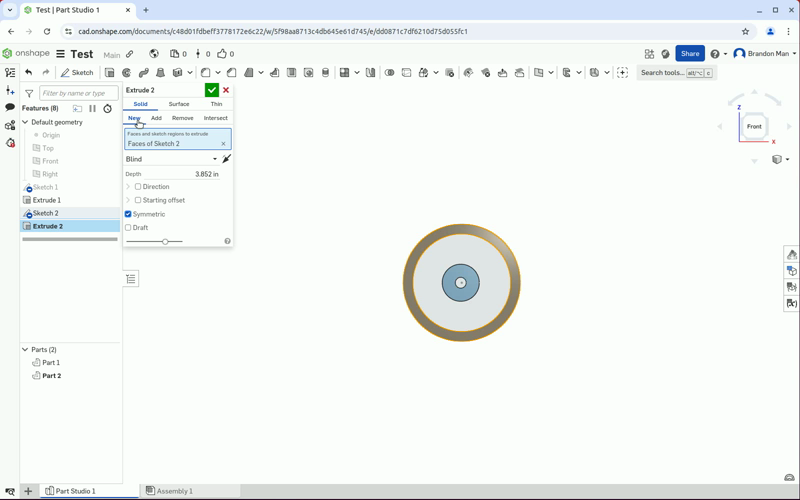
key(enter)
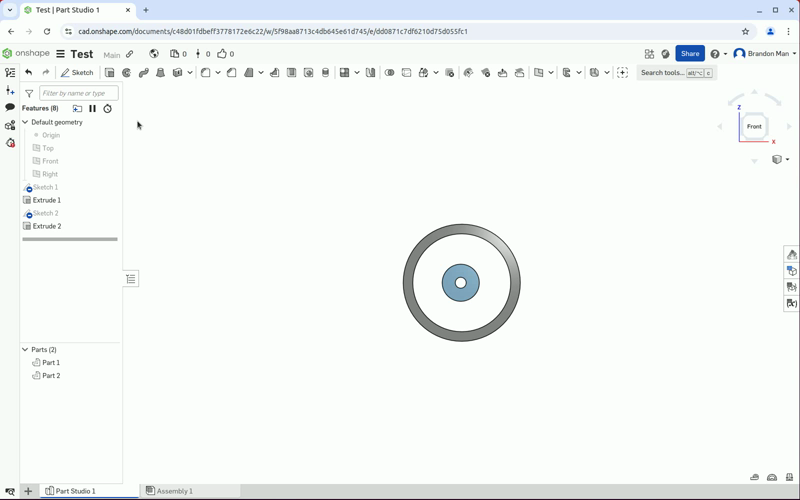
key(shift+h)
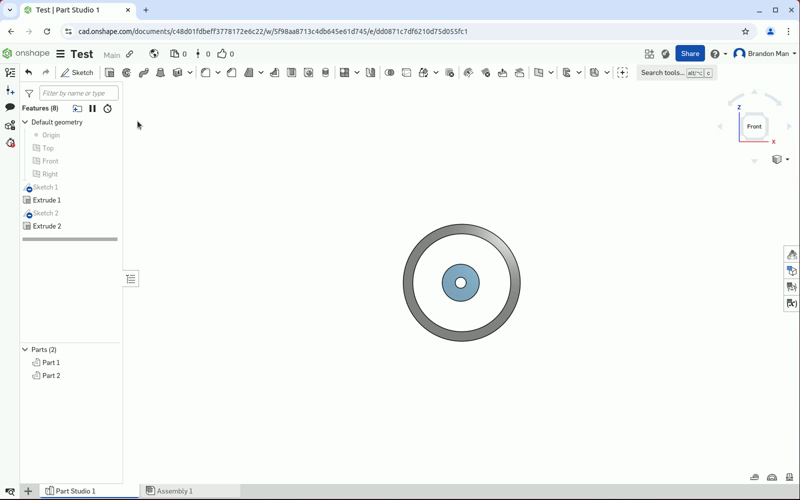
key(shift+h)
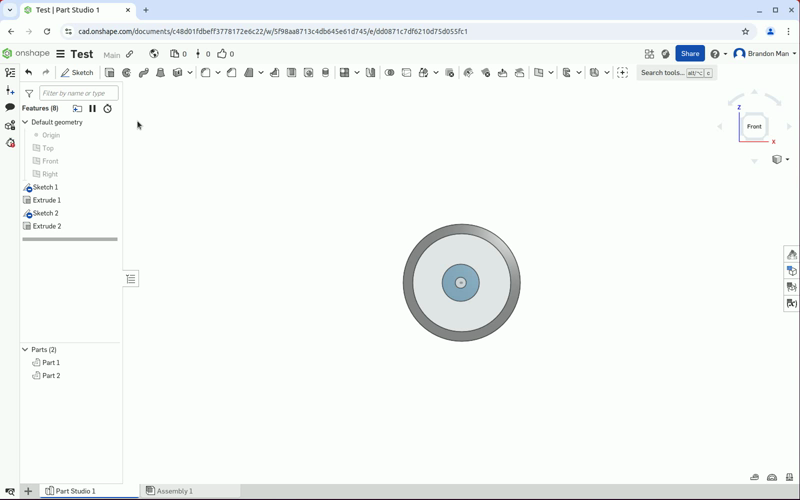
key(shift+7)
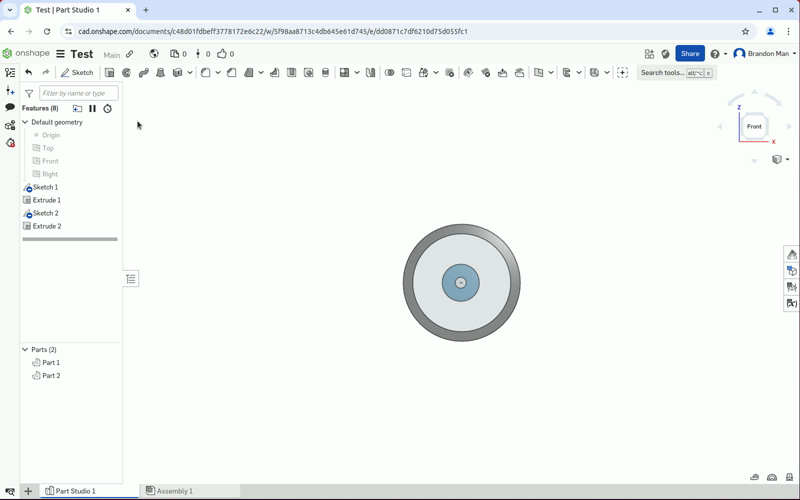
key(left, 2)
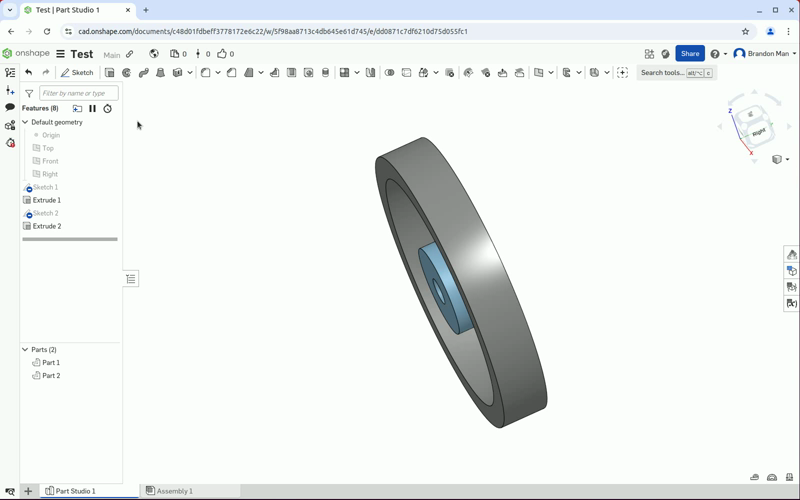
key(down, 2)
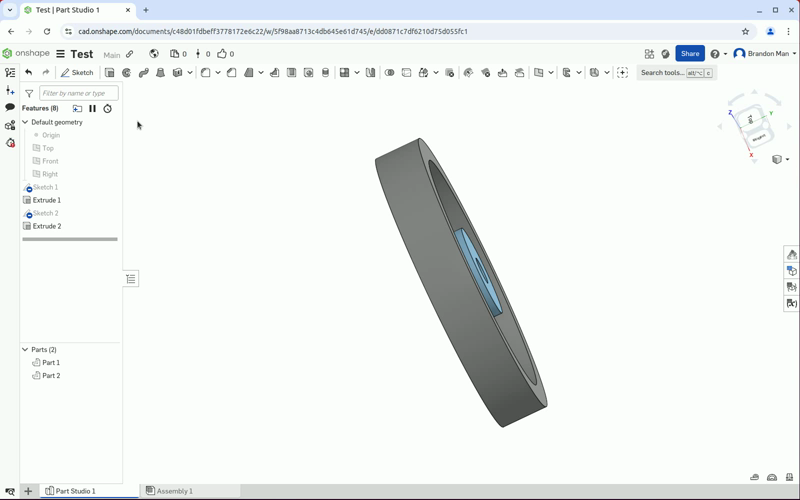
key(up, 2)
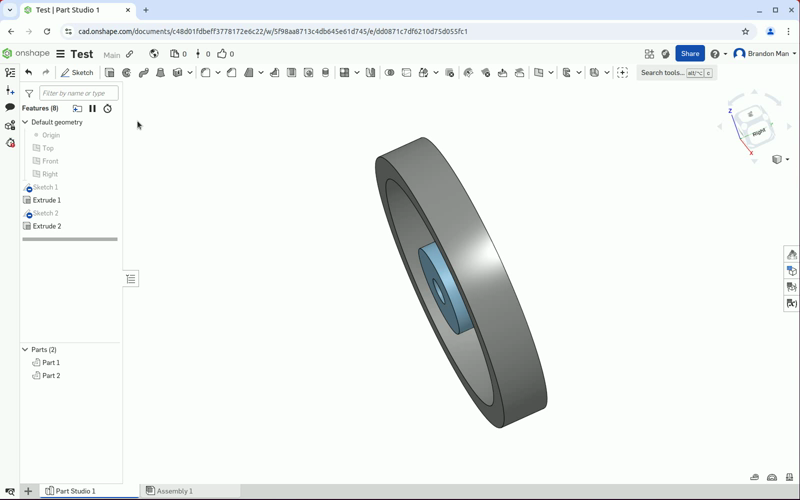
key(right, 2)
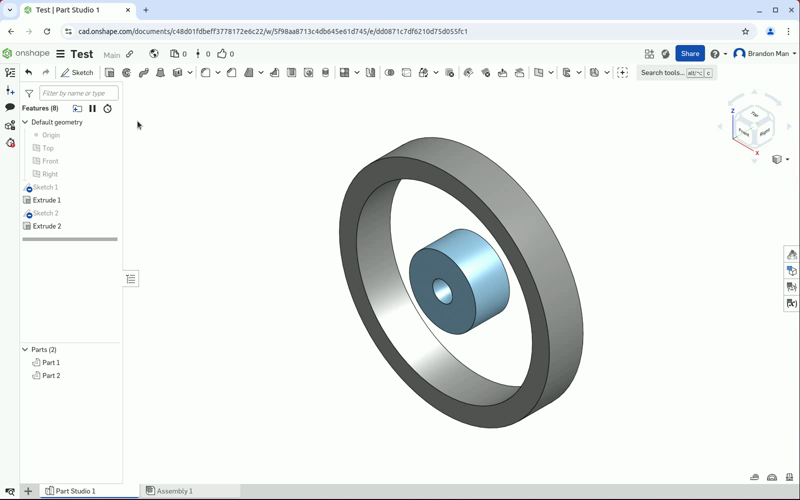
mouse_move(73, 189)
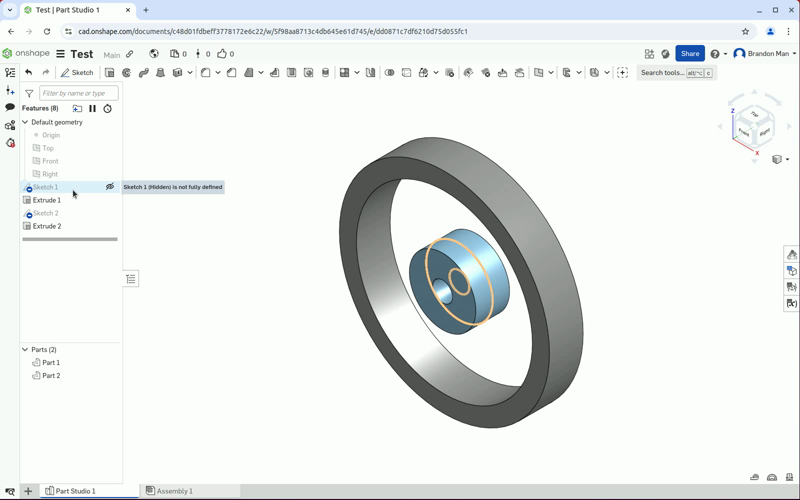
click(73, 189)